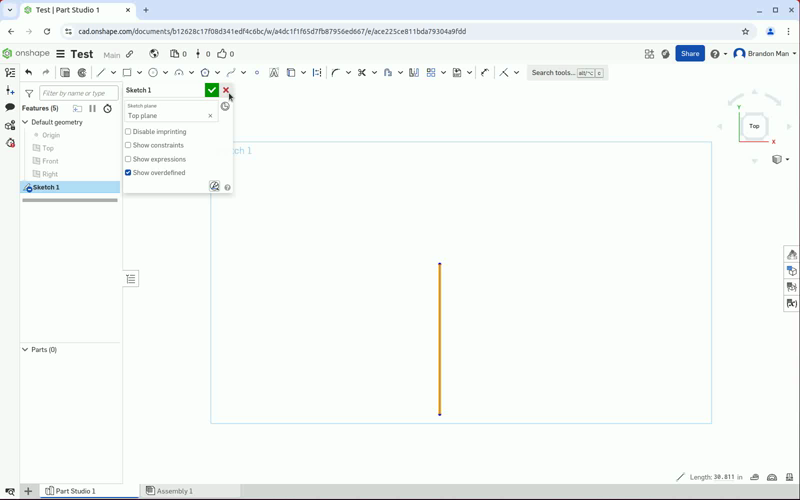
key(shift+h)
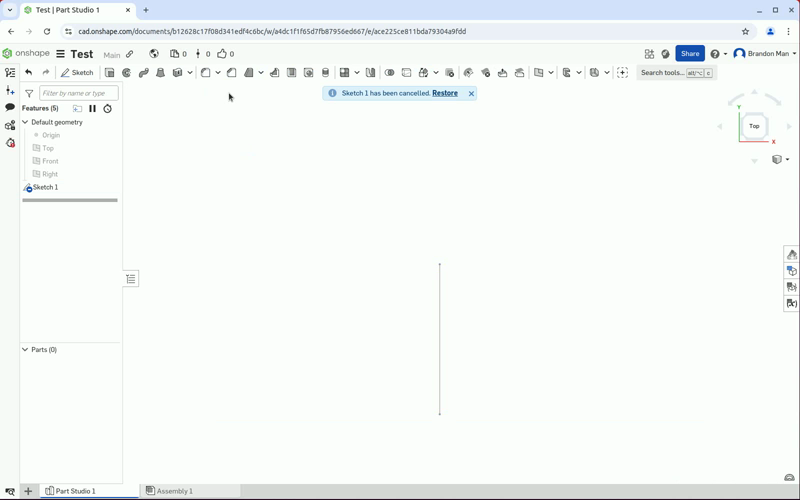
key(shift+s)
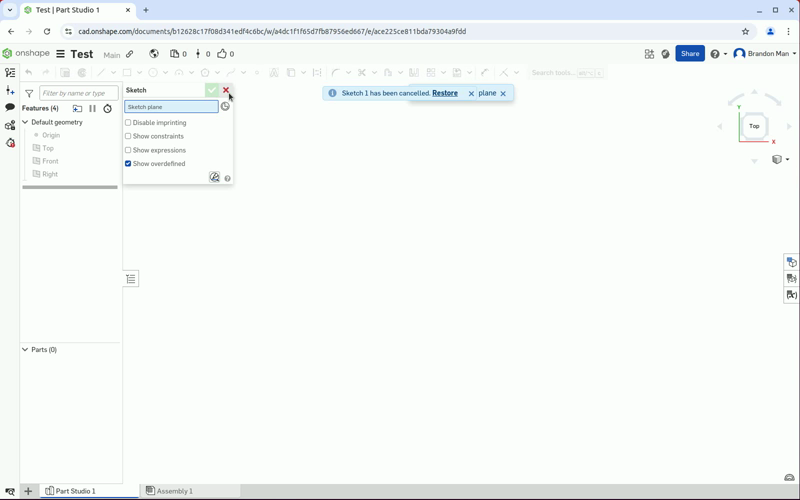
mouse_move(73, 150)
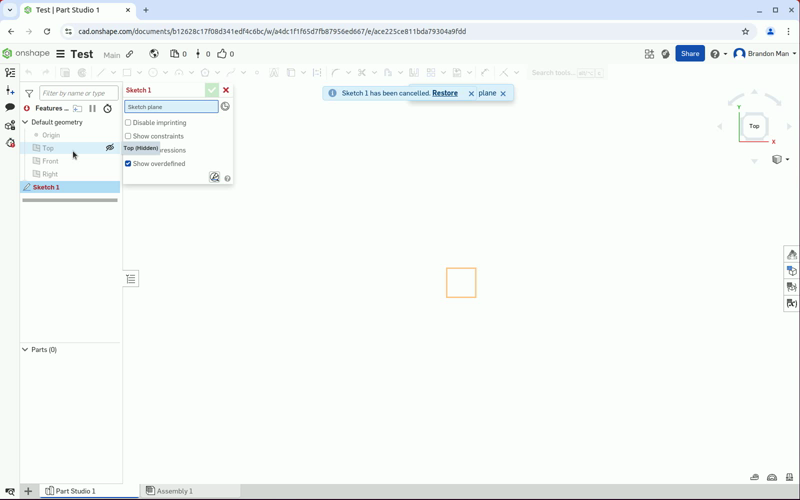
click(73, 150)
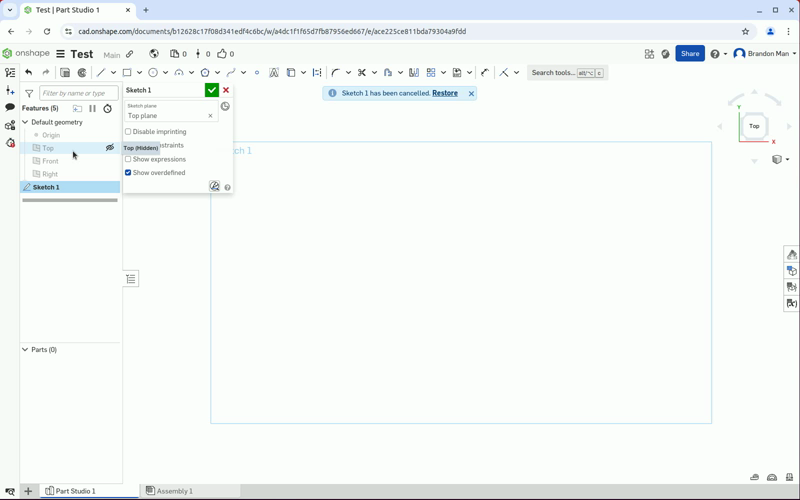
mouse_move(73, 352)
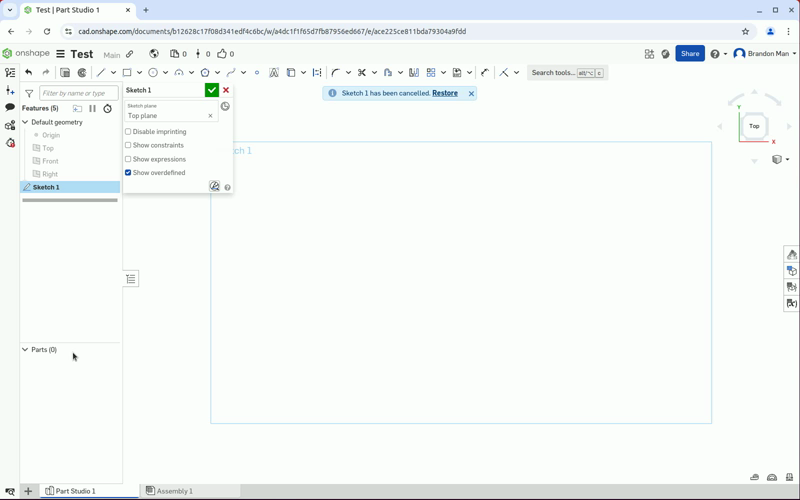
key(y)
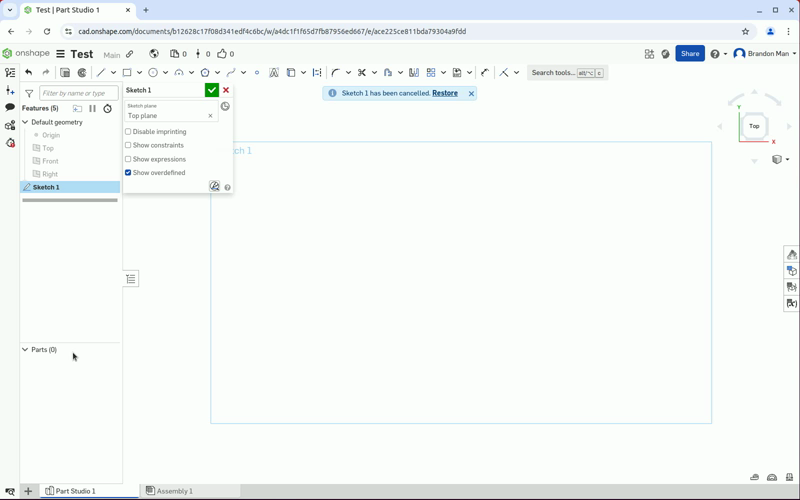
key(l)
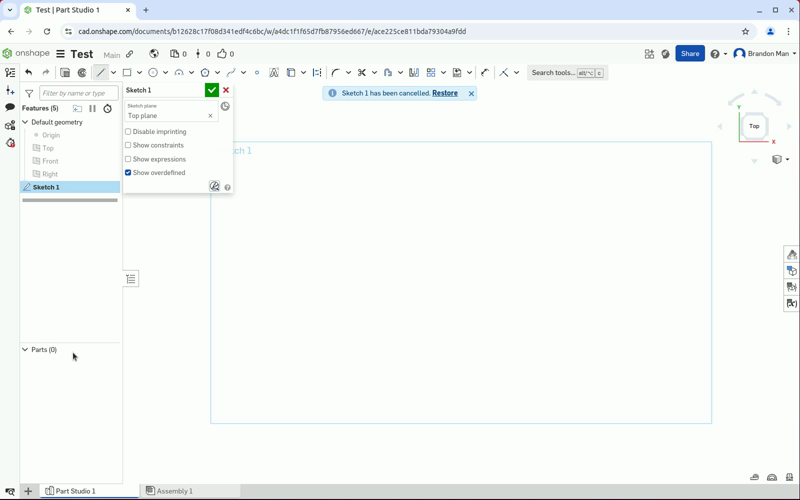
key_down(shift)
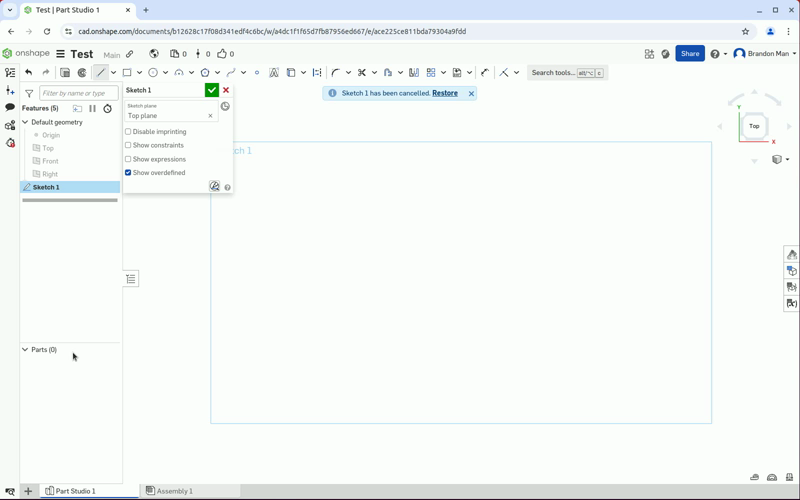
mouse_move(460, 282)
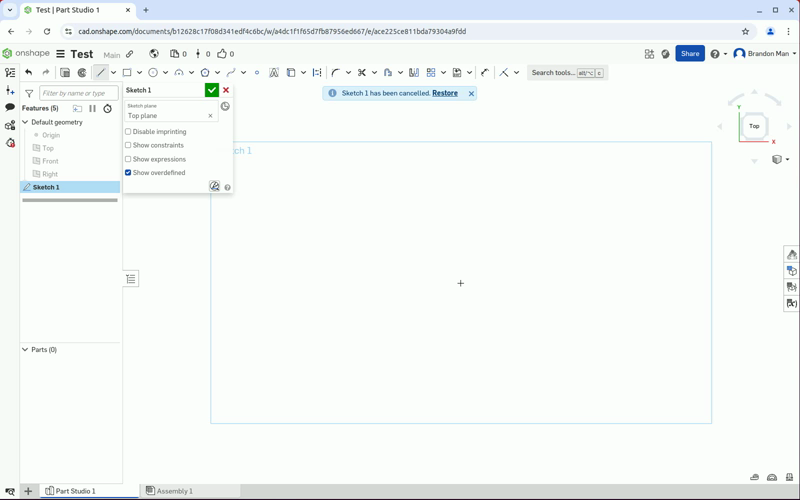
click(460, 282)
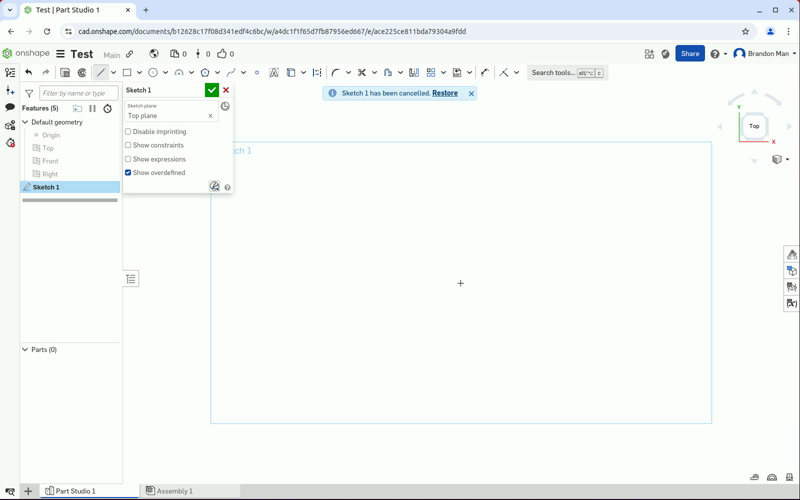
key_up(shift)
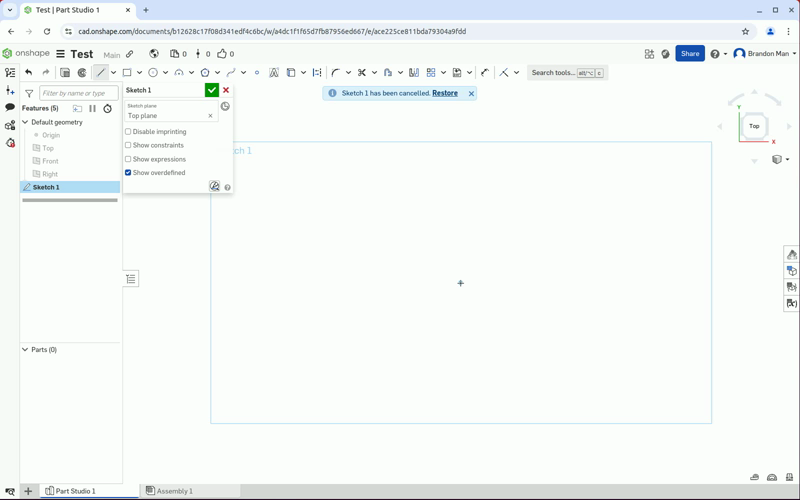
key_down(shift)
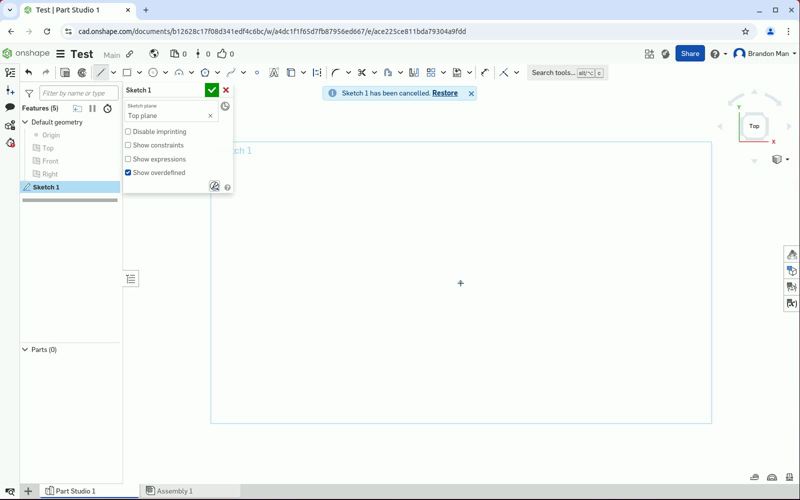
mouse_move(573, 282)
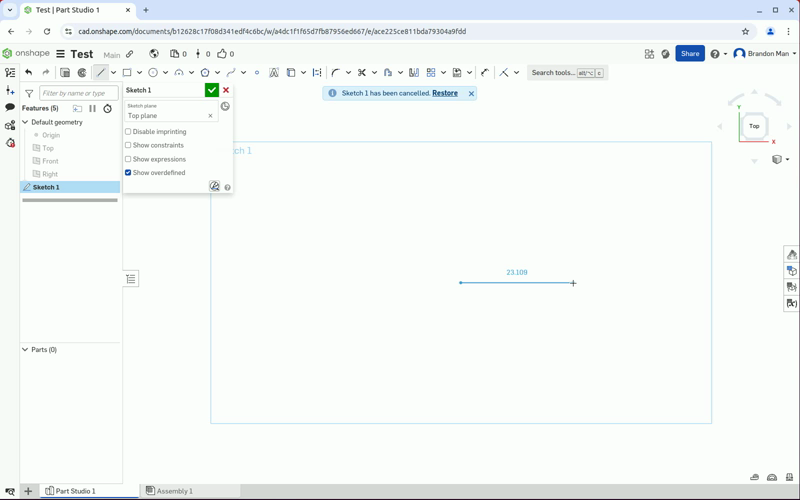
click(573, 282)
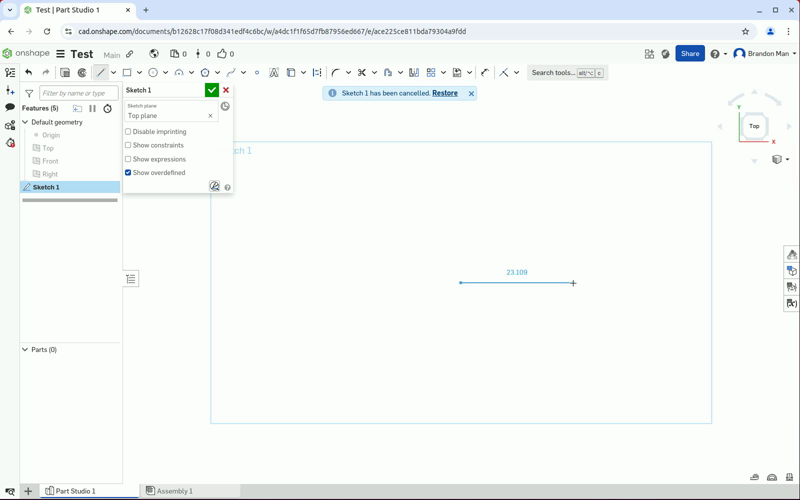
key_up(shift)
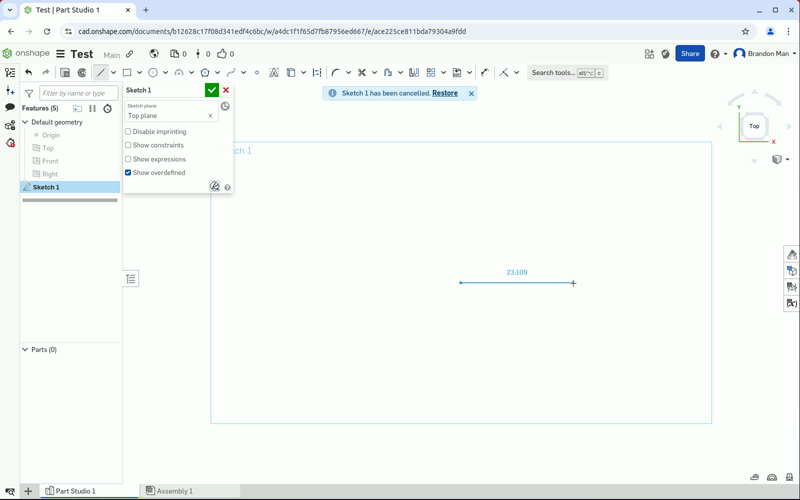
key_down(shift)
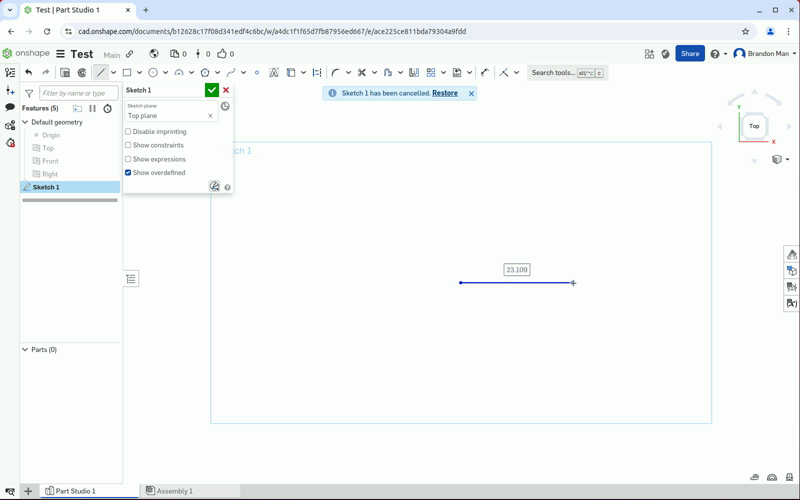
mouse_move(589, 282)
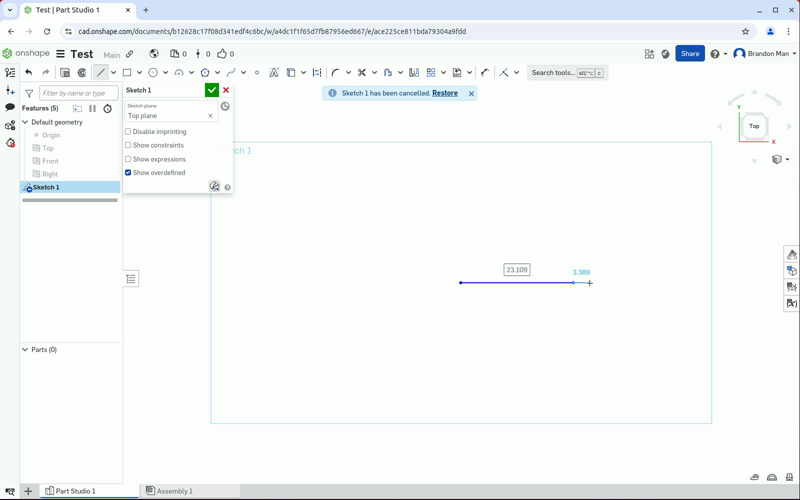
mouse_move(573, 226)
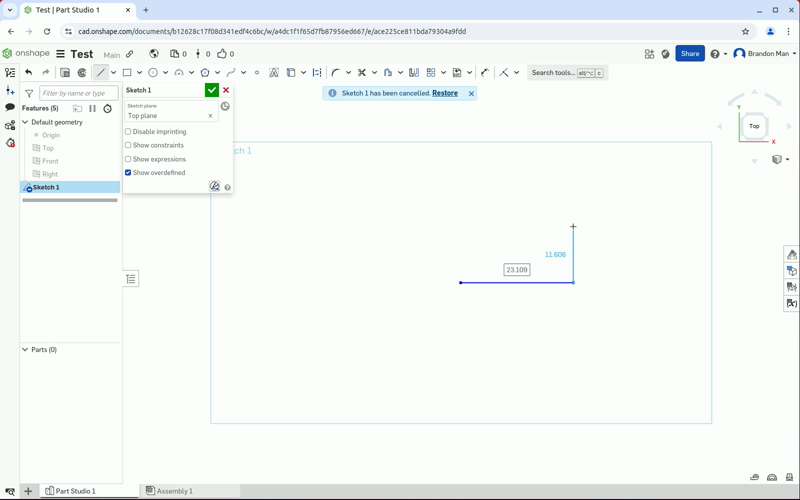
click(573, 226)
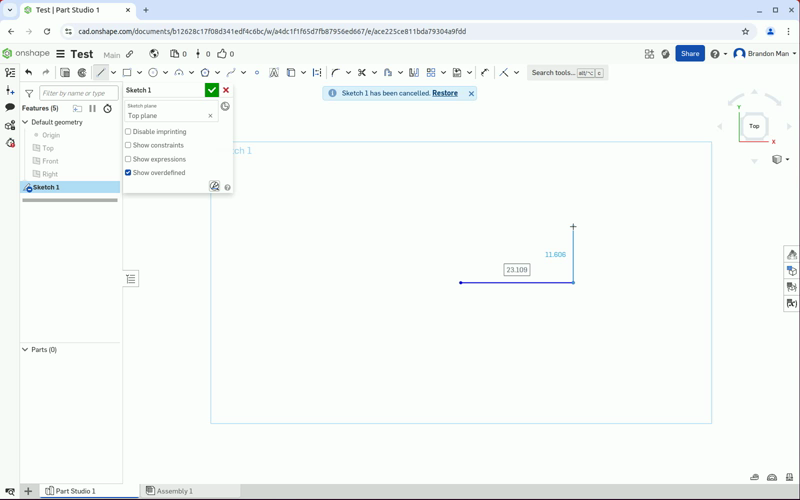
key_up(shift)
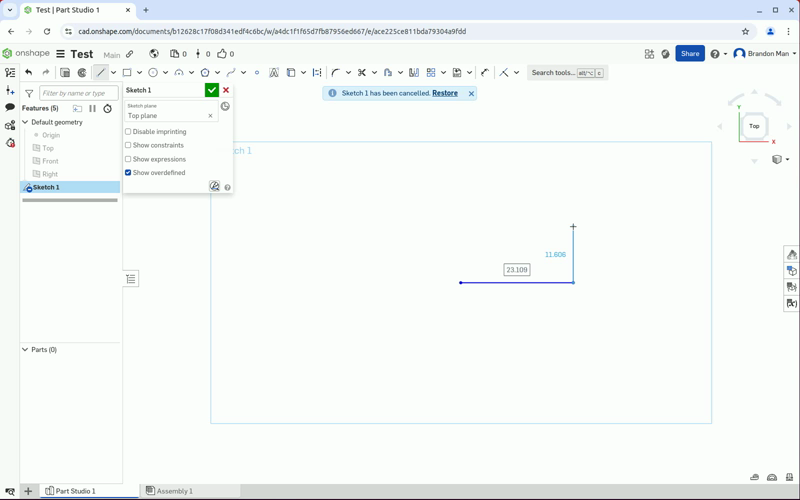
key_down(shift)
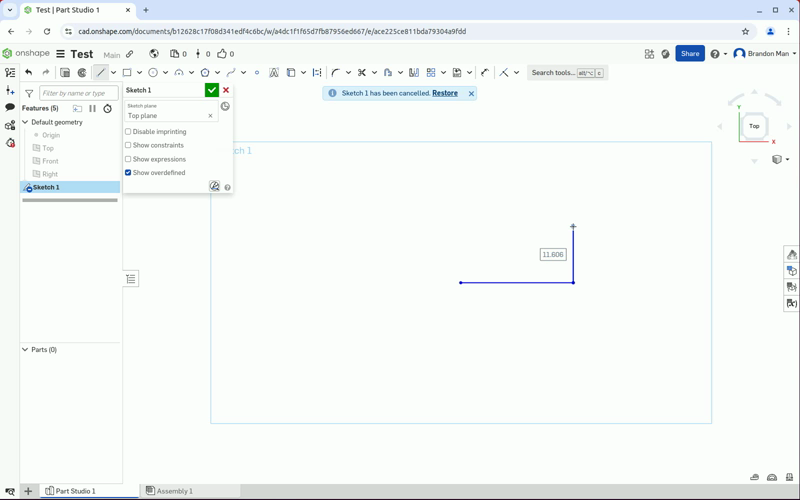
mouse_move(460, 226)
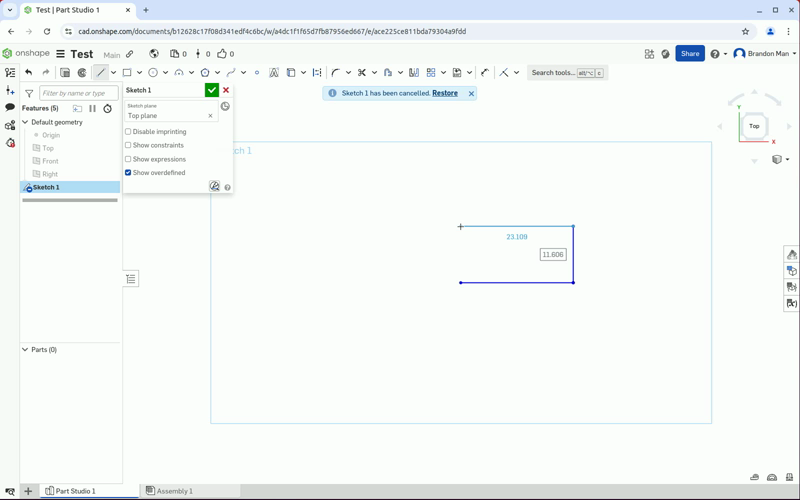
click(460, 226)
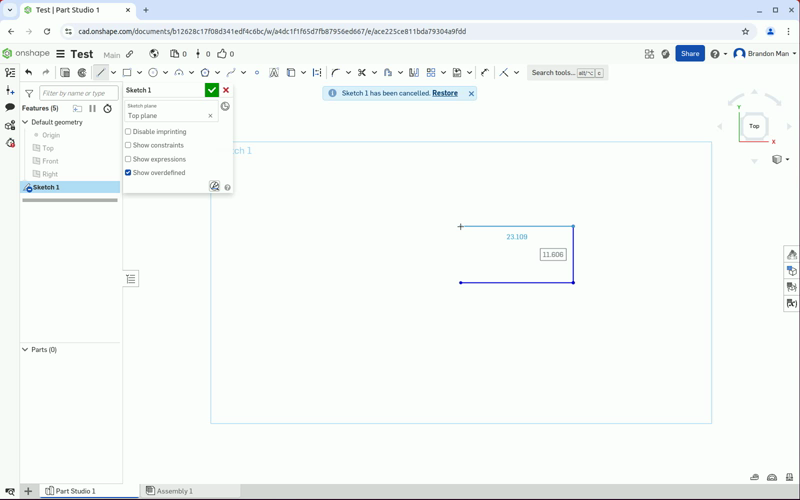
key_up(shift)
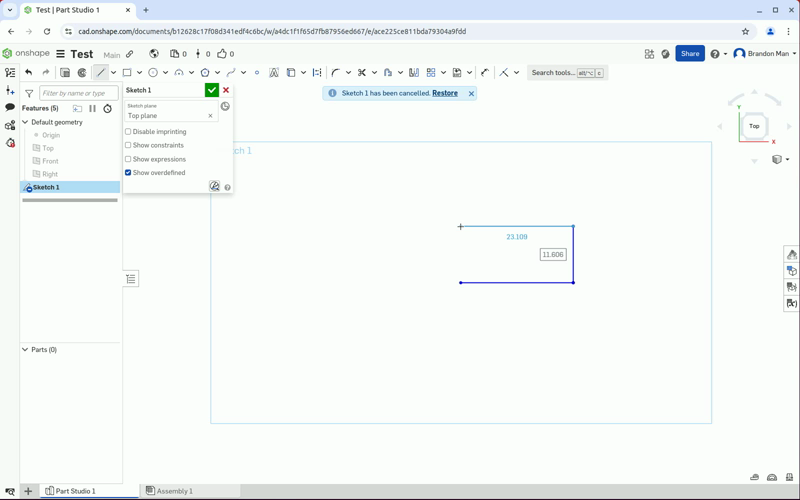
mouse_move(490, 226)
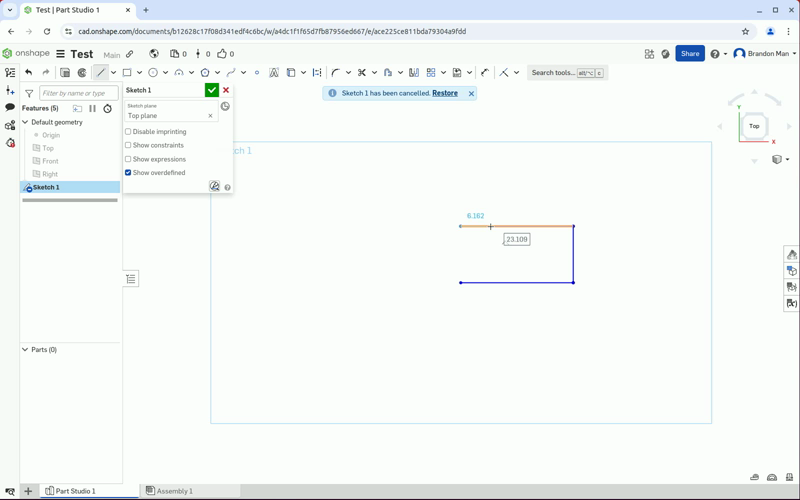
key_down(shift)
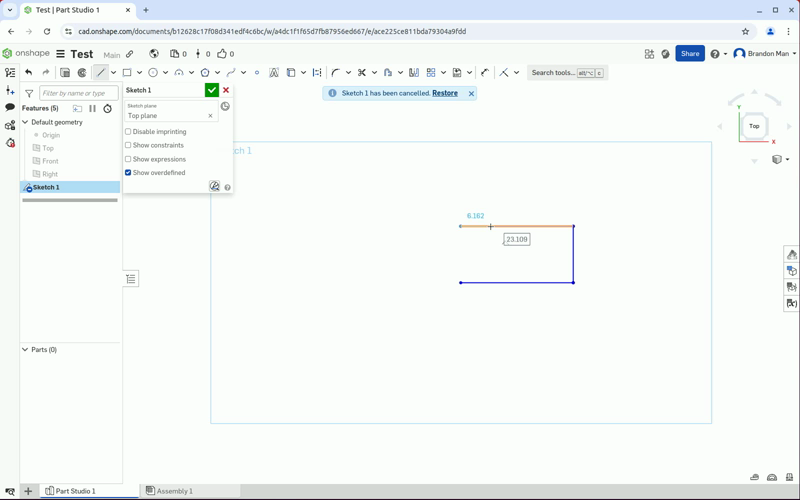
mouse_move(460, 282)
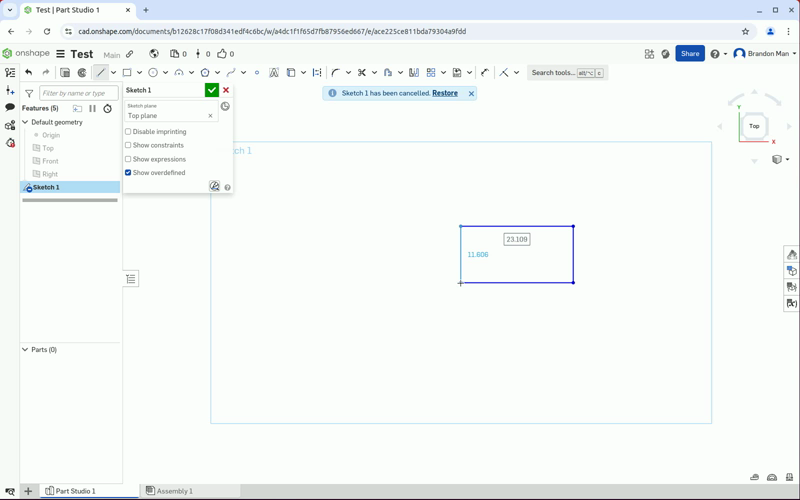
key_up(shift)
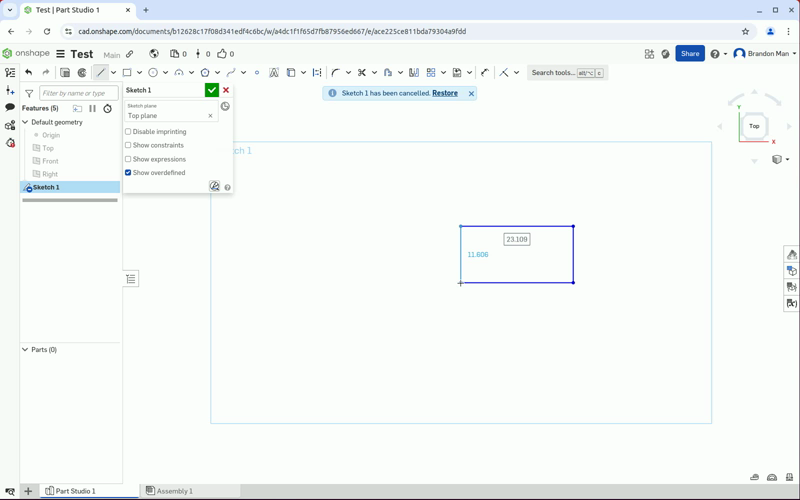
click(460, 282)
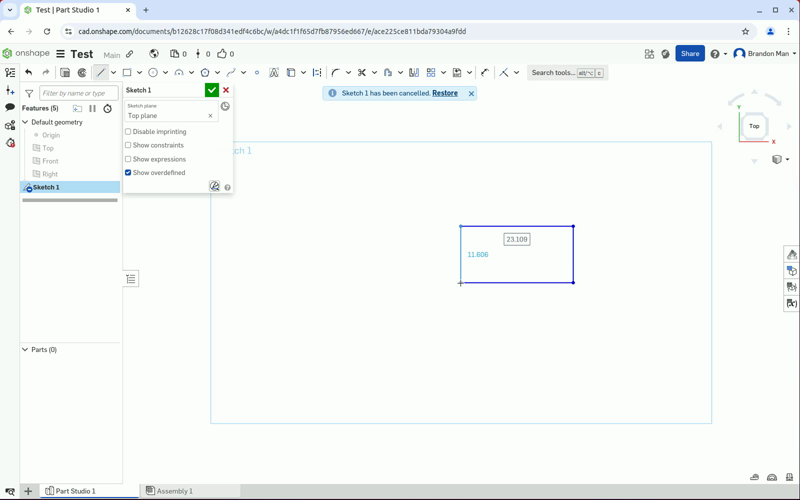
key(esc)
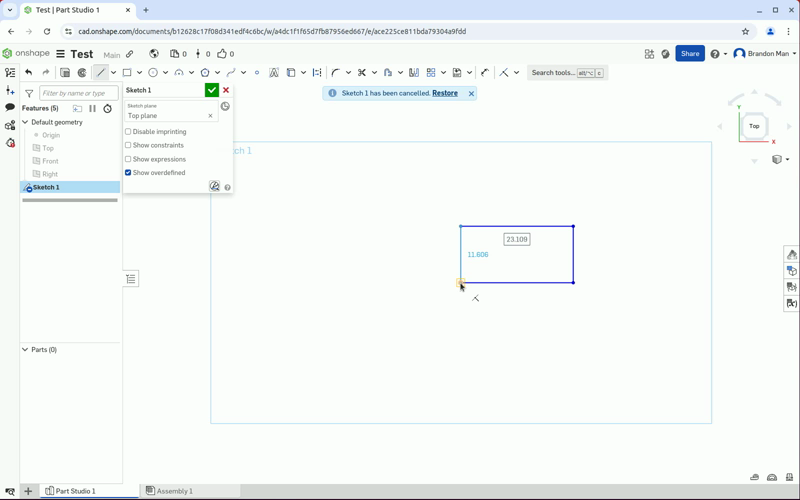
mouse_move(502, 238)
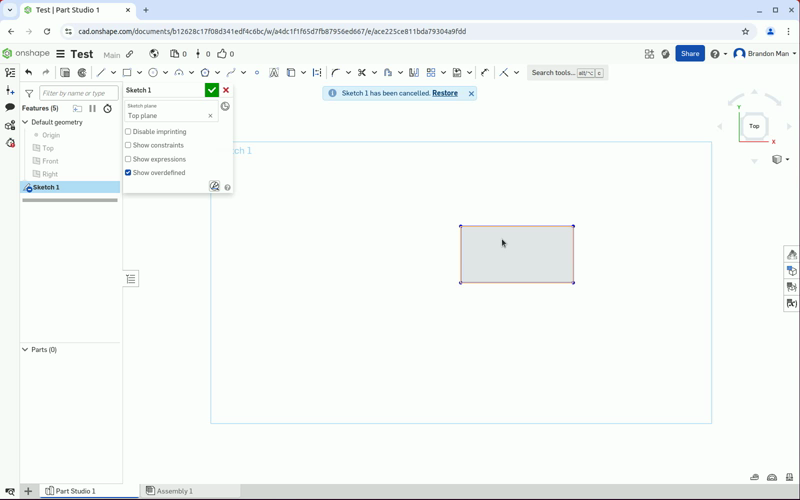
click(502, 238)
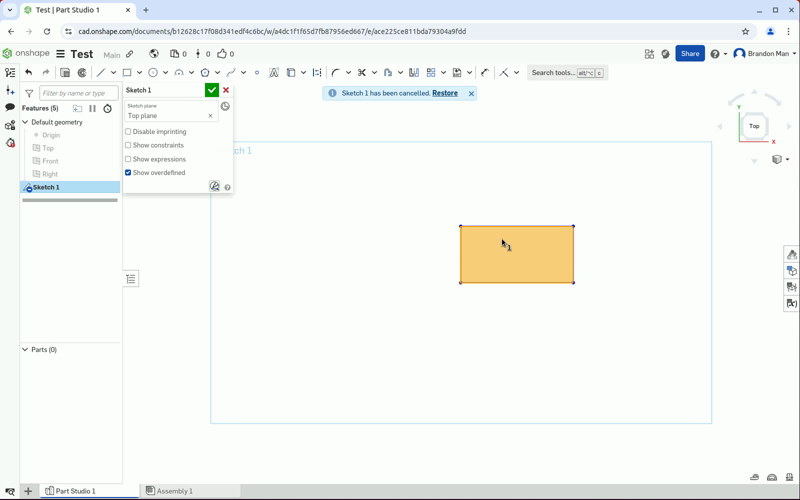
mouse_move(73, 352)
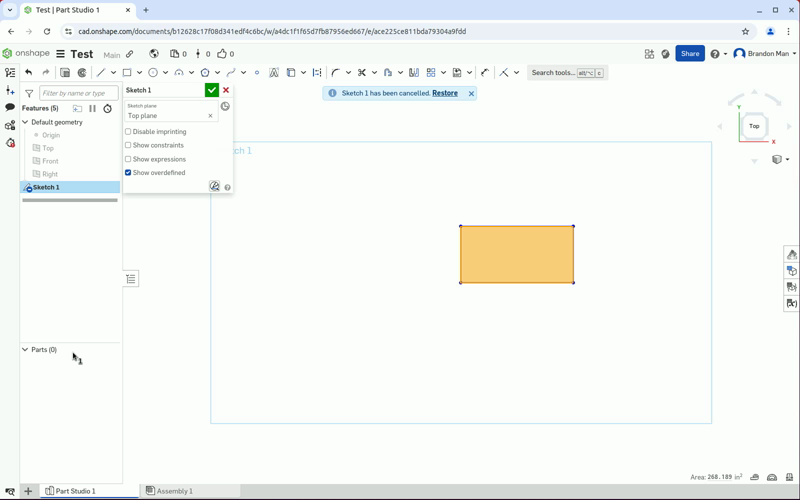
key(shift+y)
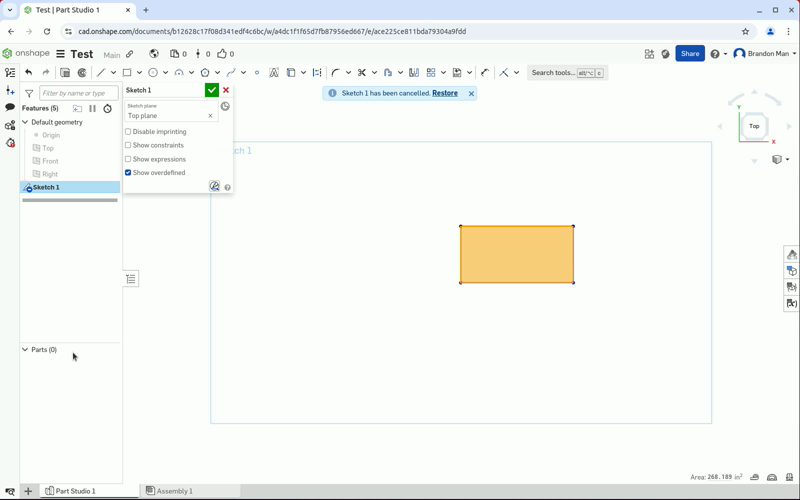
key(shift+e)
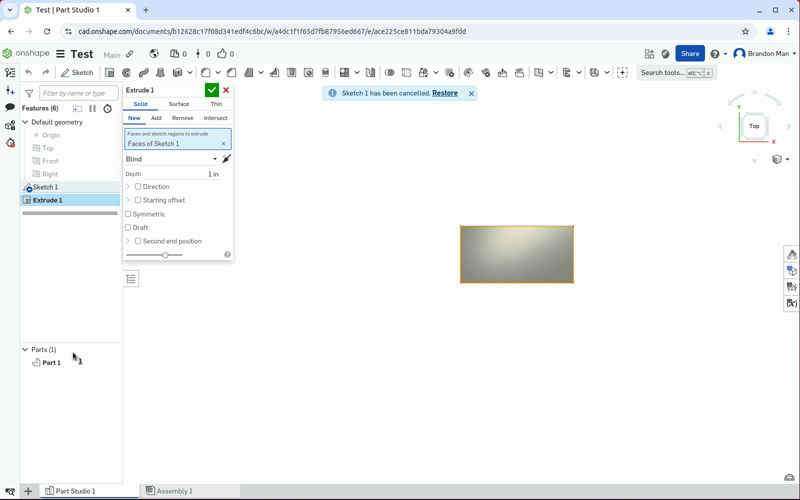
mouse_move(143, 106)
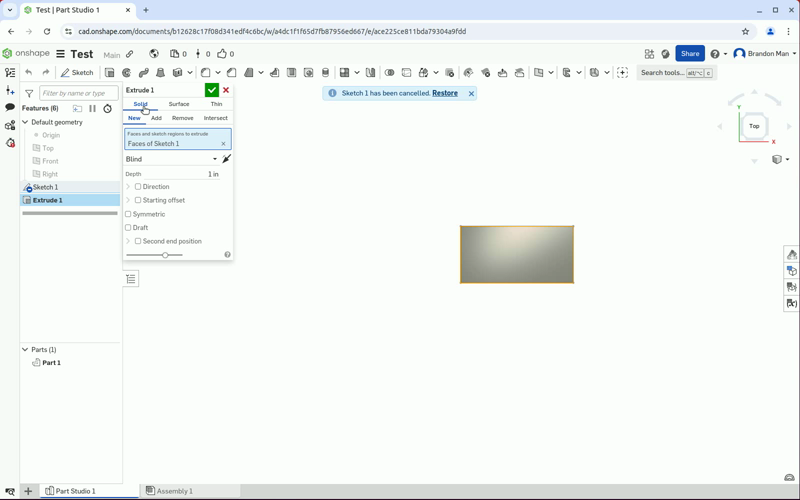
click(143, 106)
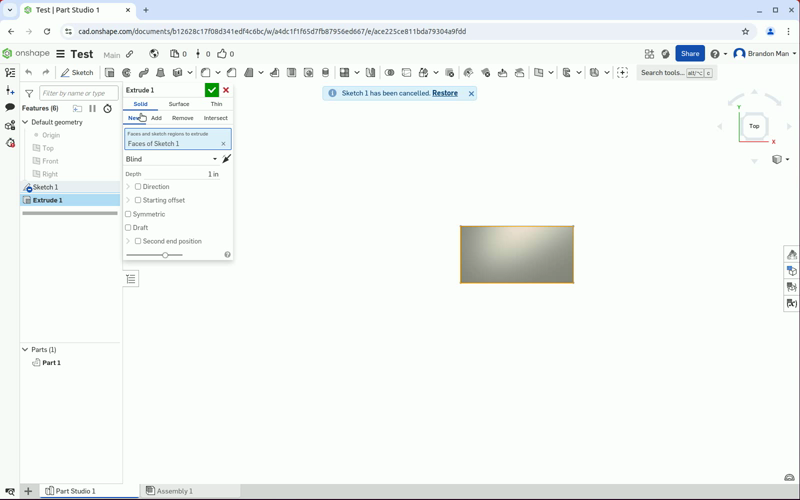
mouse_move(137, 120)
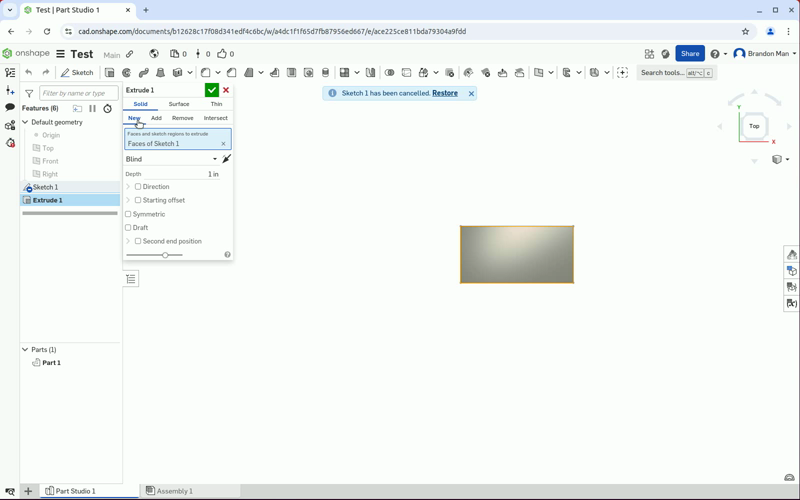
click(137, 120)
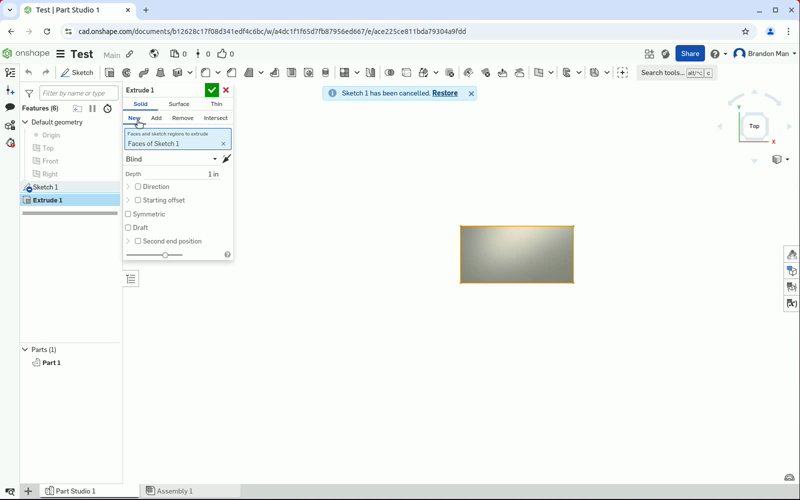
key(tab, 4)
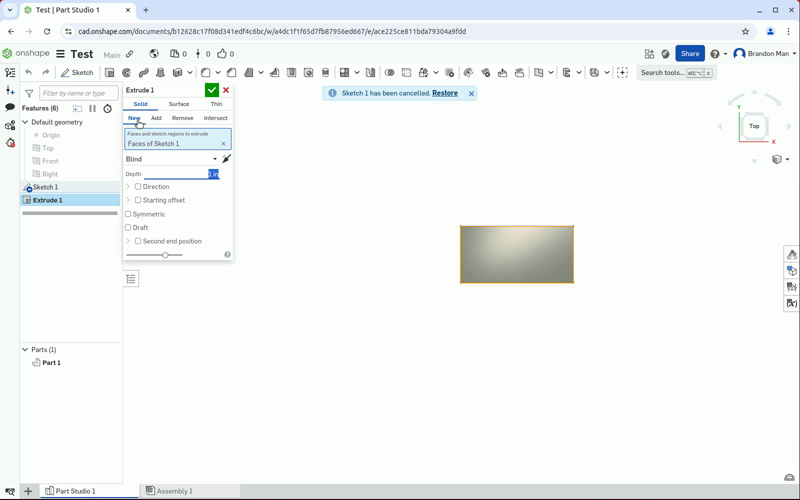
text(7.221)
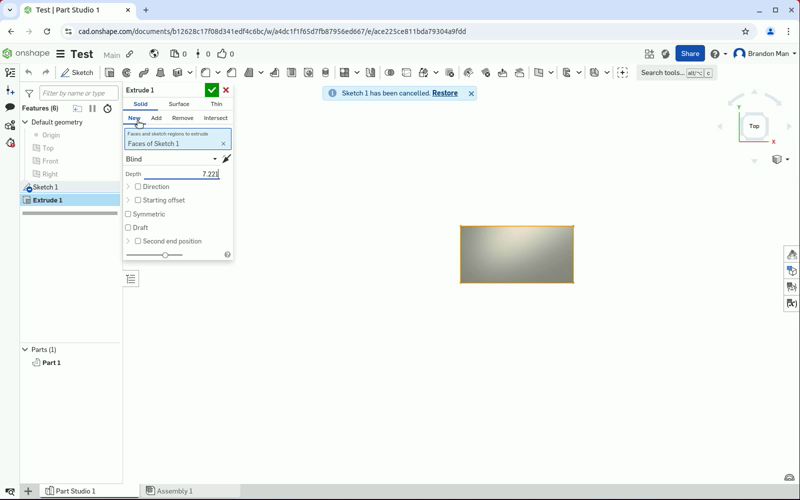
key(enter)
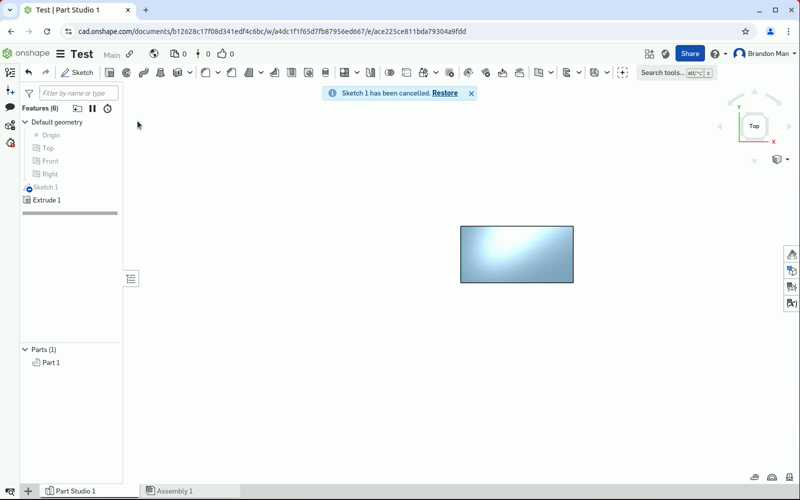
key(shift+h)
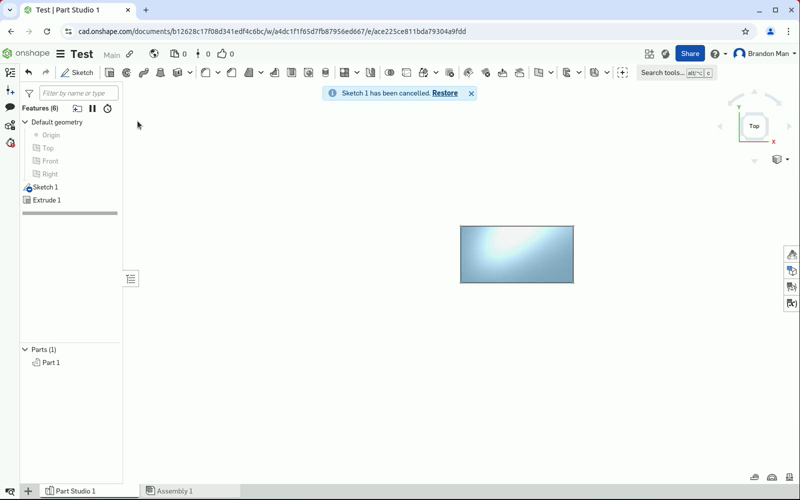
key(shift+h)
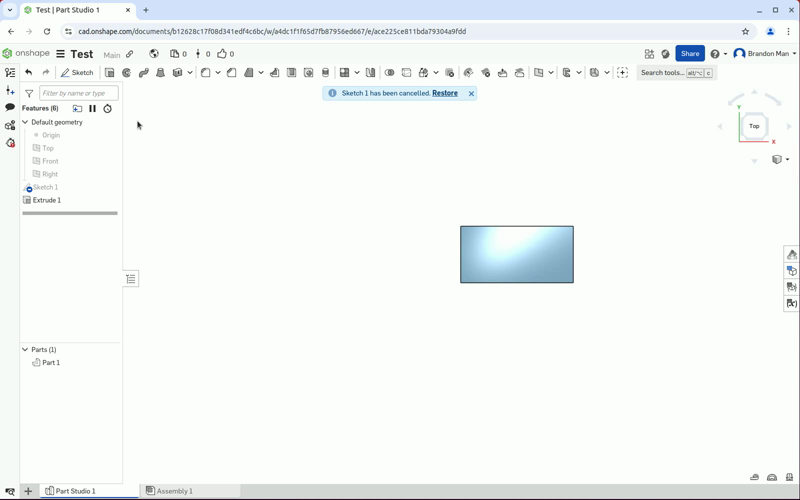
mouse_move(73, 189)
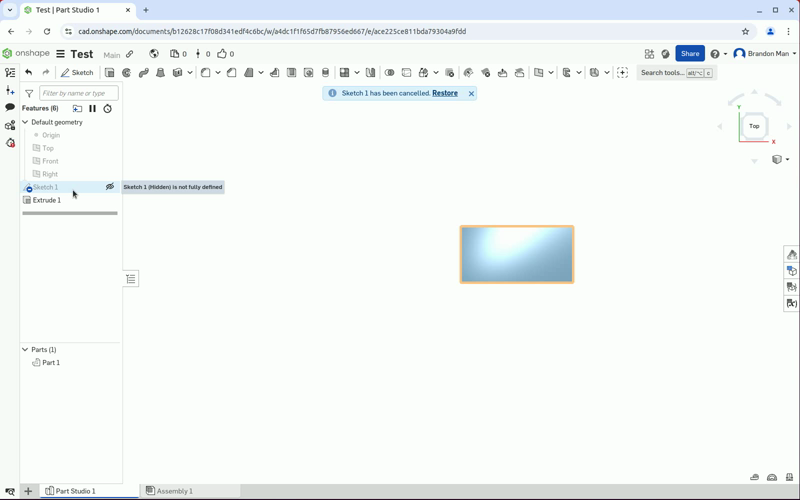
click(73, 189)
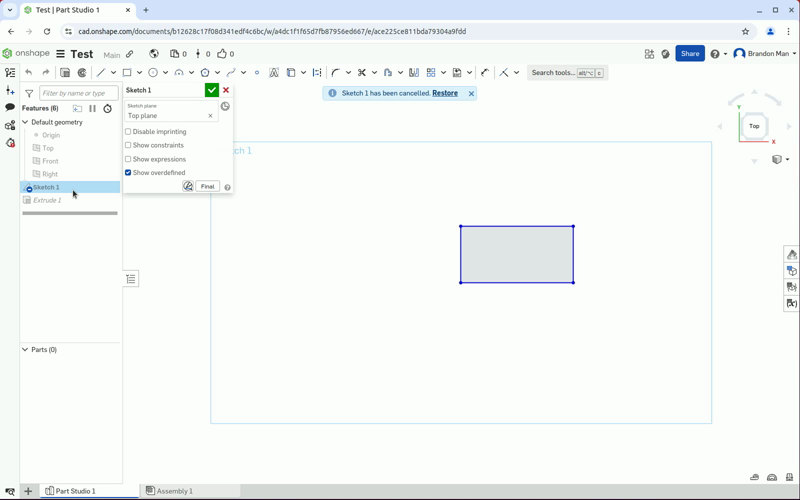
mouse_move(229, 92)
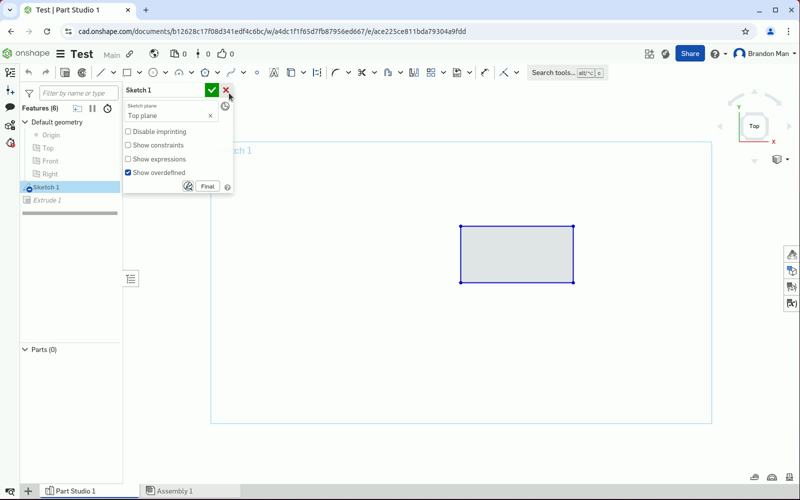
click(229, 92)
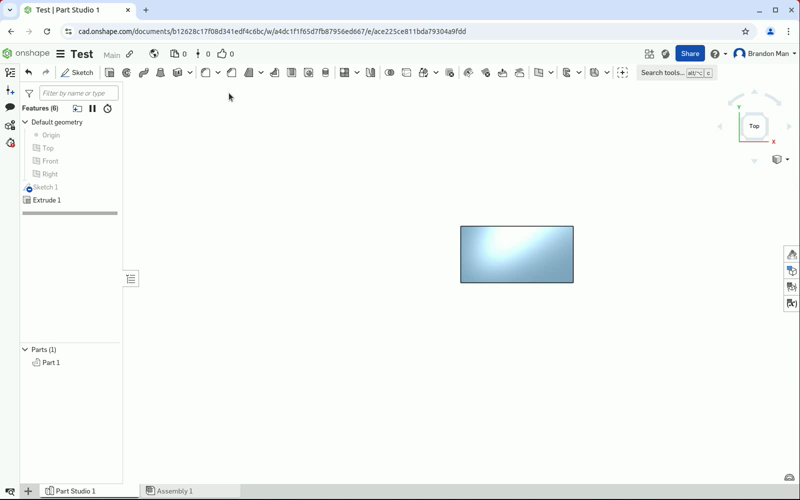
mouse_move(541, 75)
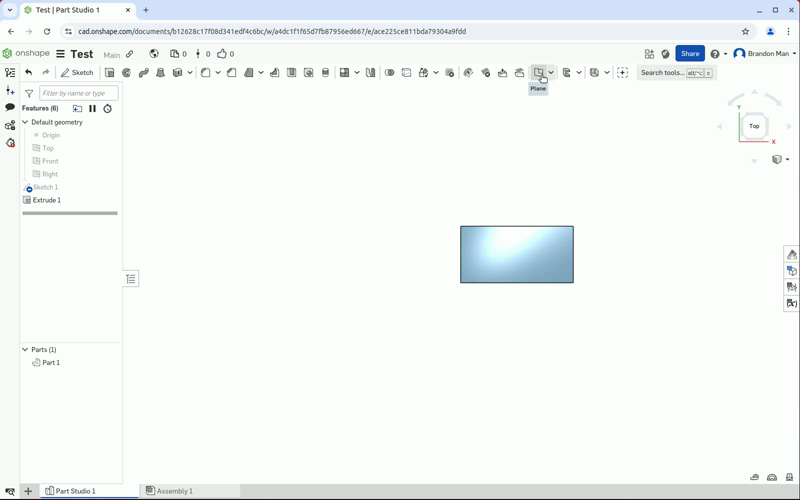
click(541, 75)
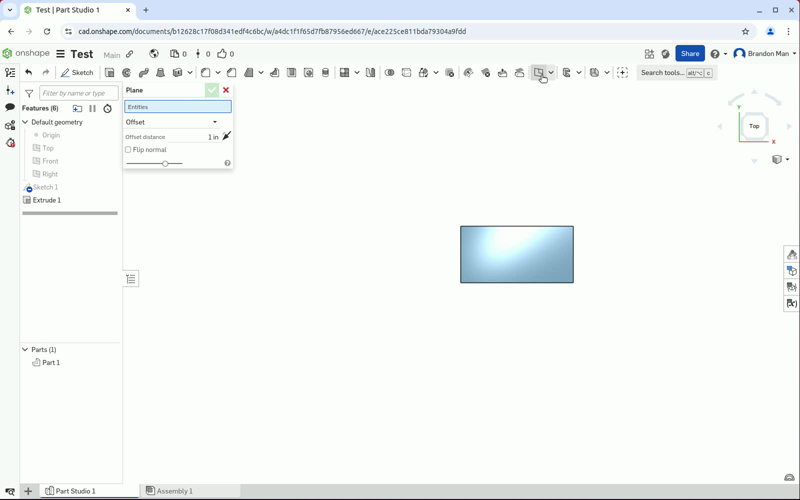
mouse_move(73, 150)
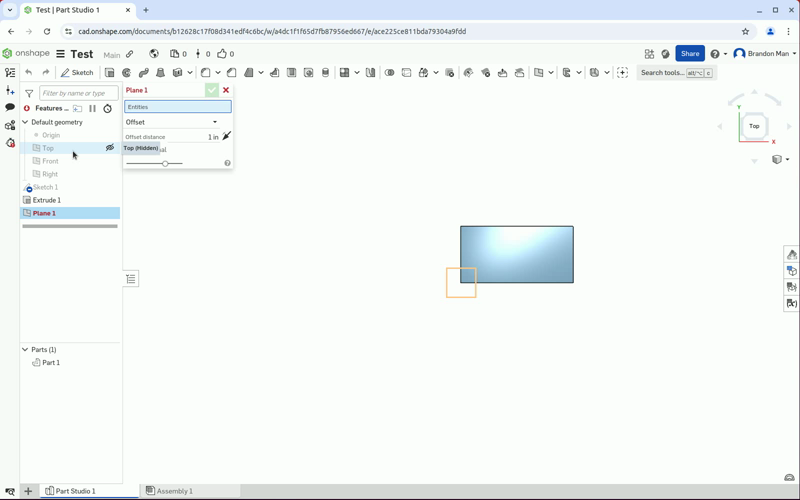
click(73, 150)
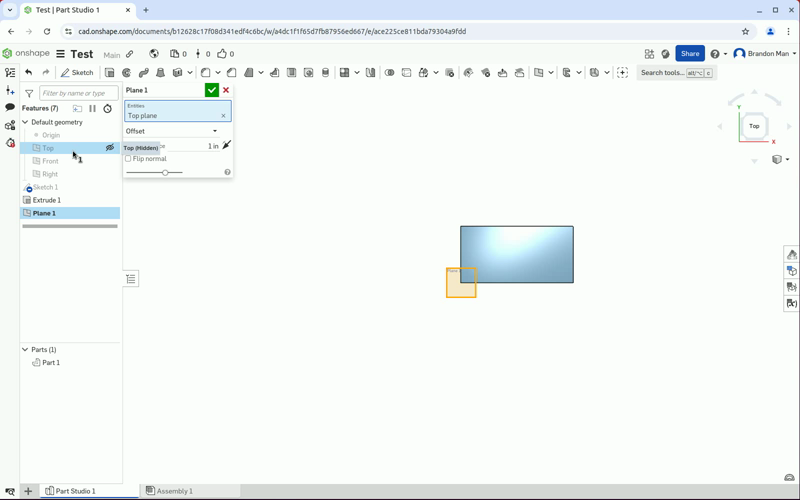
key(tab, 2)
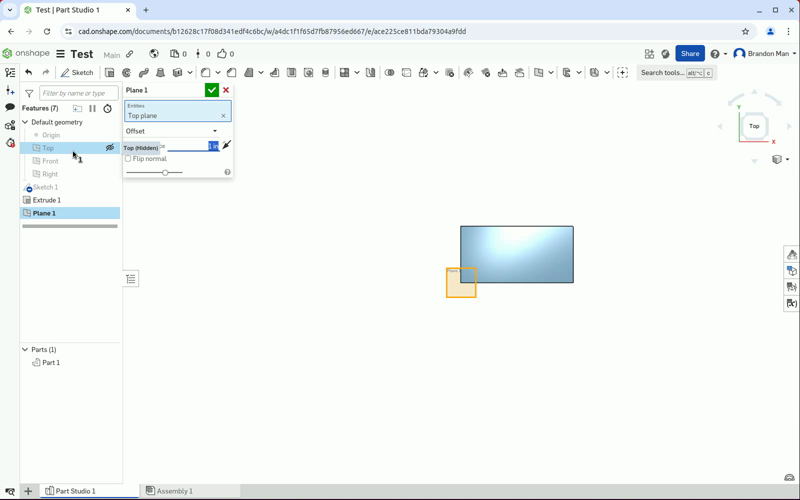
text(7.21)
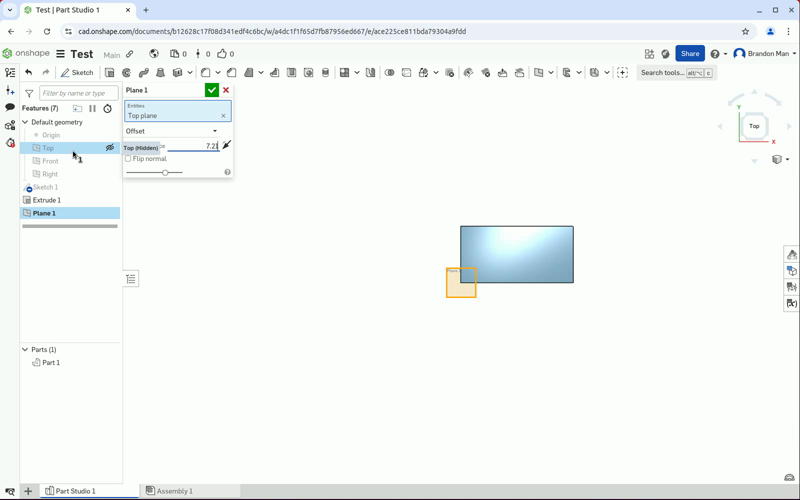
key(enter, 2)
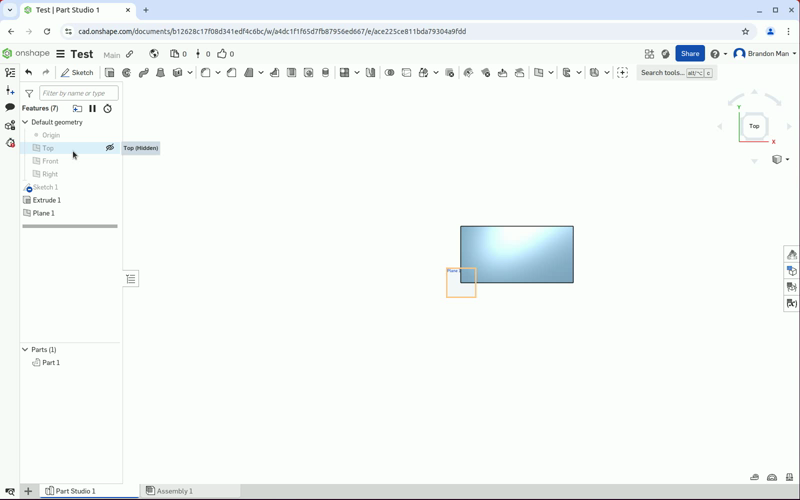
key(shift+s)
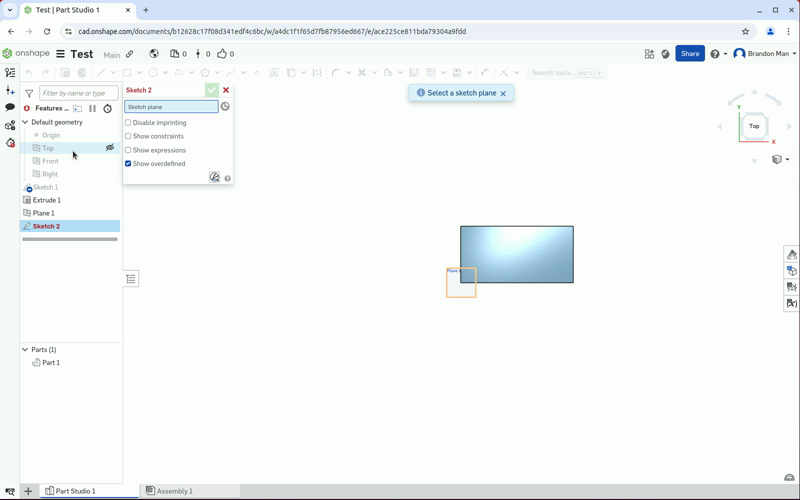
mouse_move(73, 215)
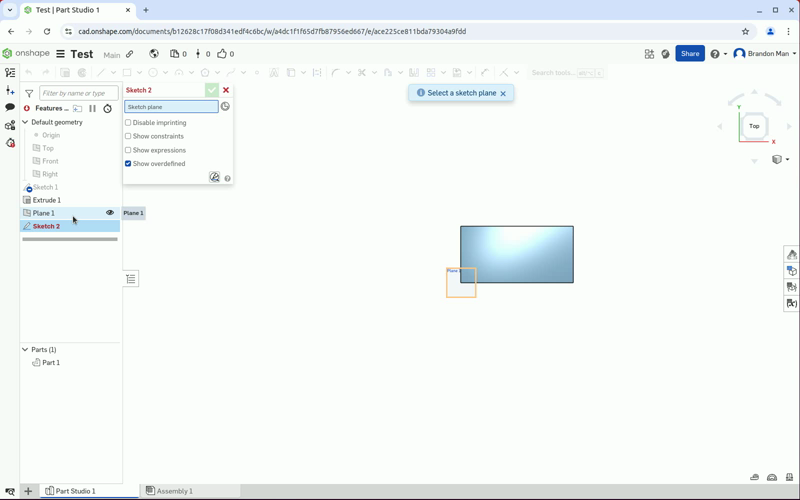
click(73, 215)
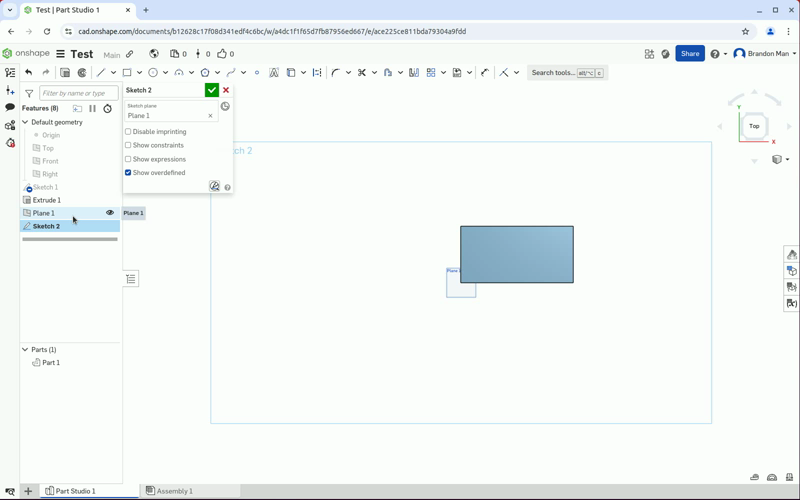
mouse_move(73, 352)
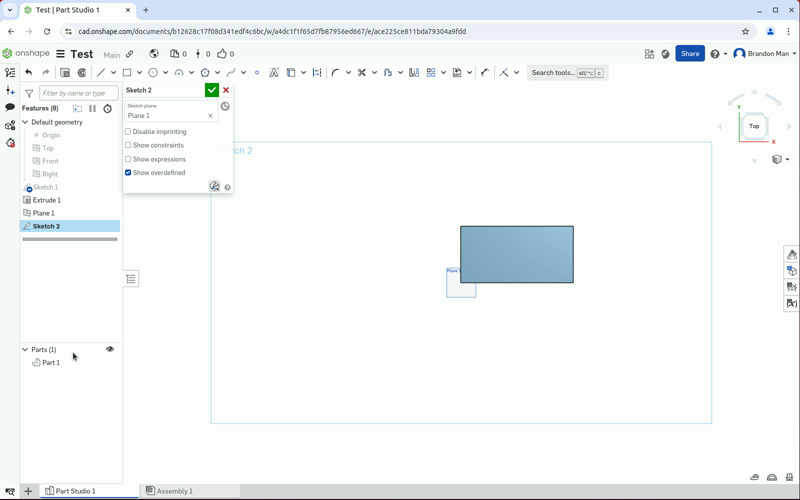
key(y)
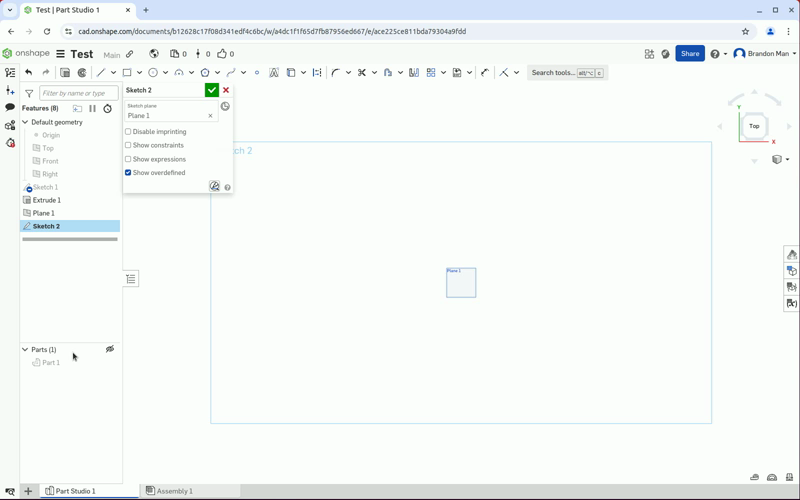
key(l)
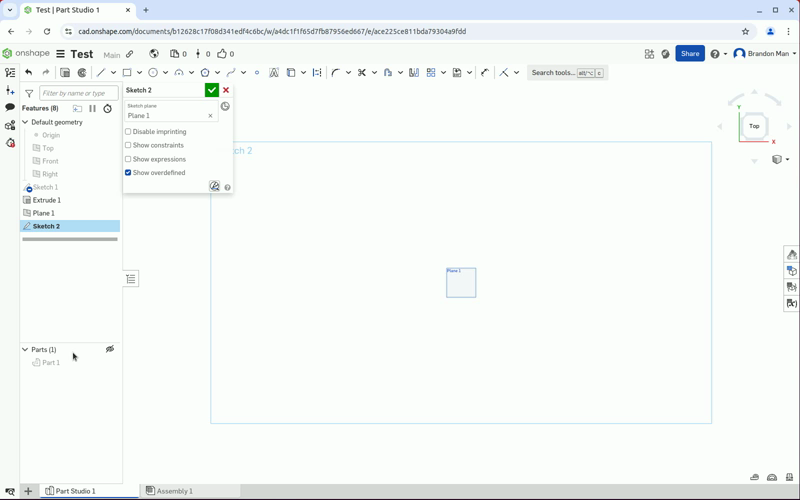
key_down(shift)
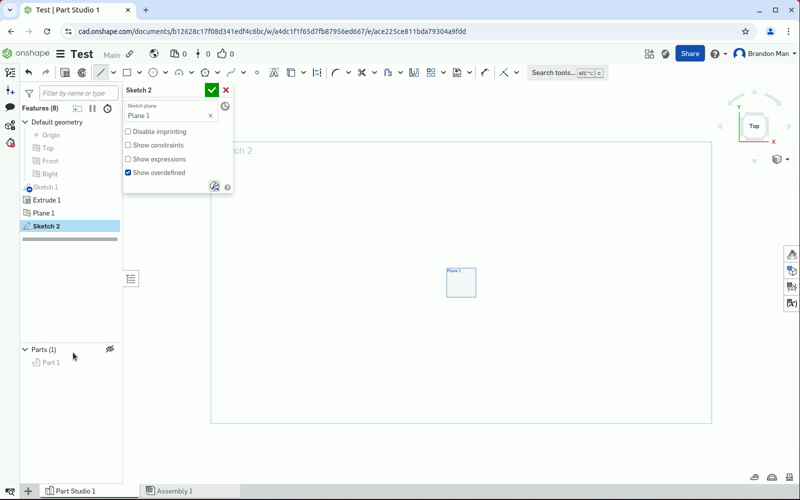
mouse_move(516, 262)
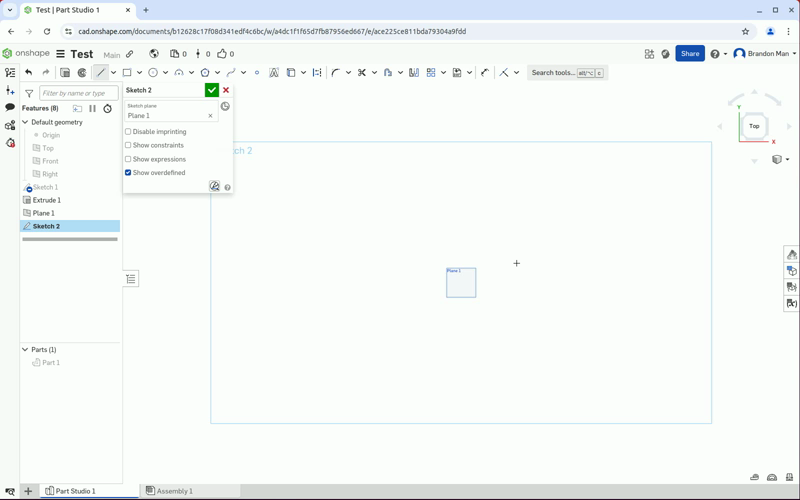
click(516, 262)
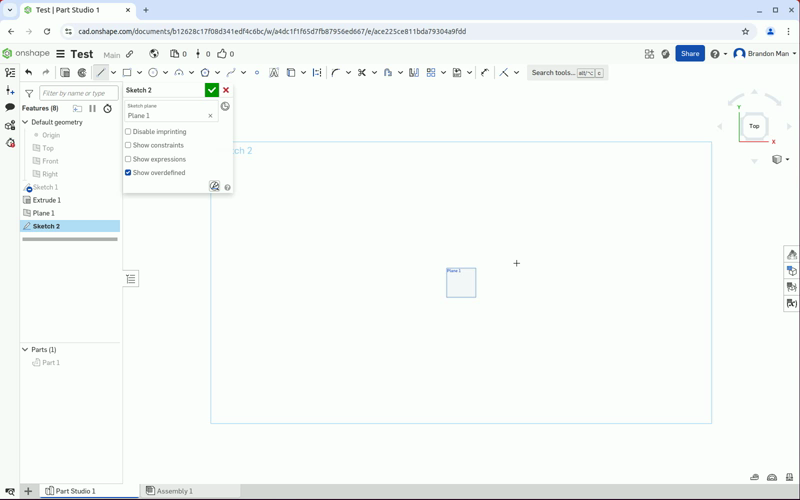
key_up(shift)
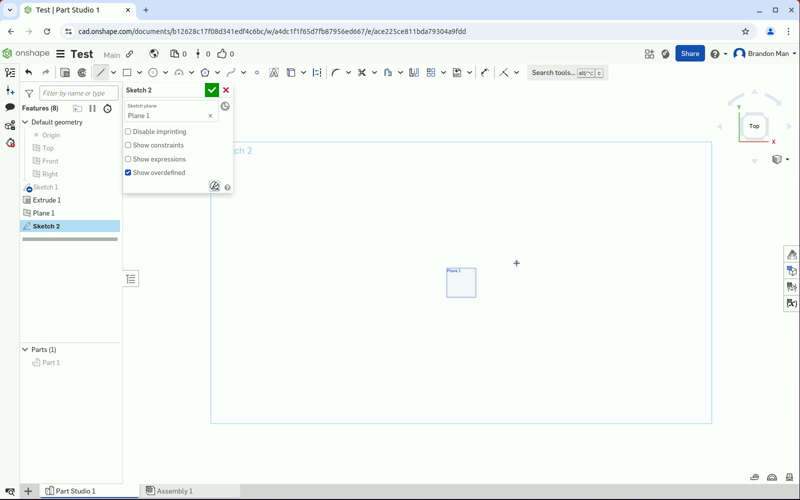
key_down(shift)
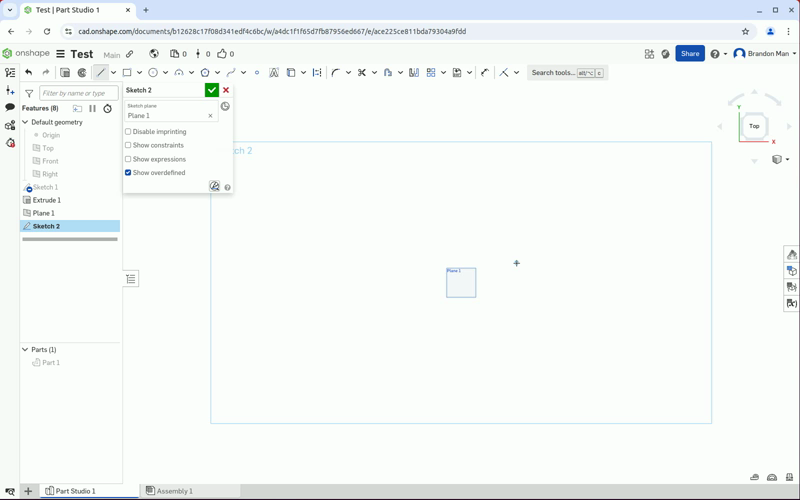
mouse_move(546, 262)
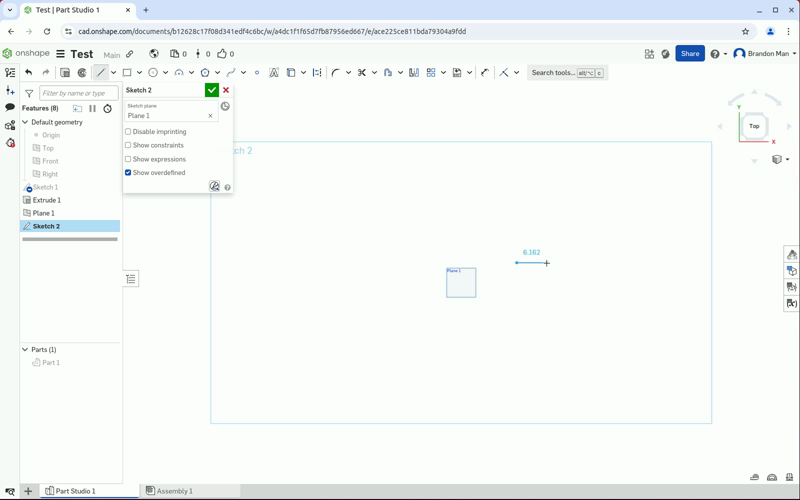
mouse_move(573, 262)
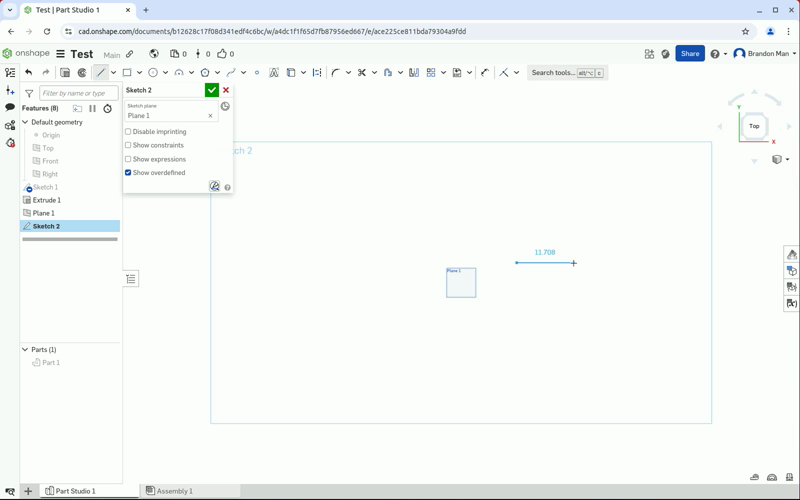
click(573, 262)
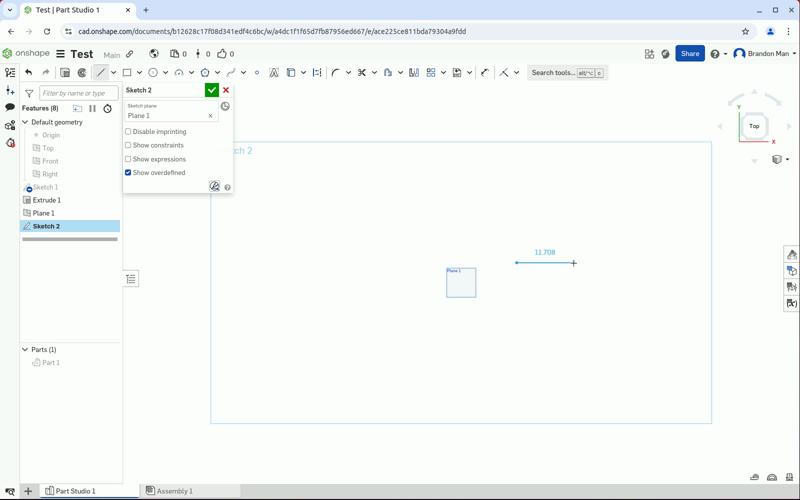
key_up(shift)
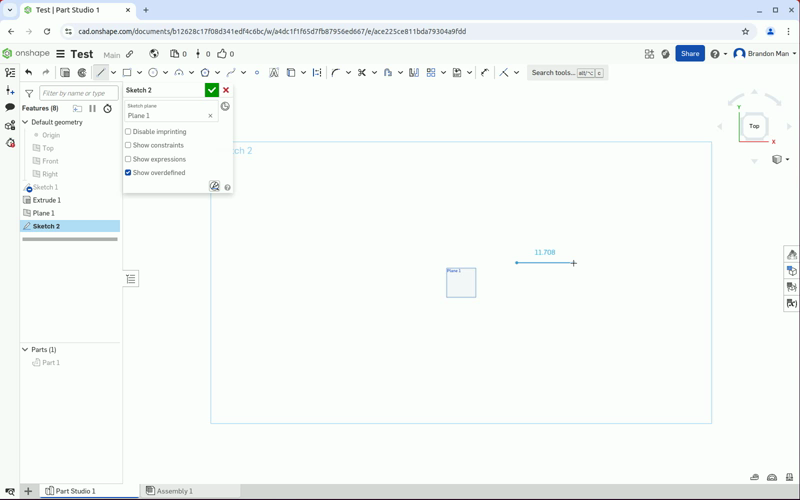
key_down(shift)
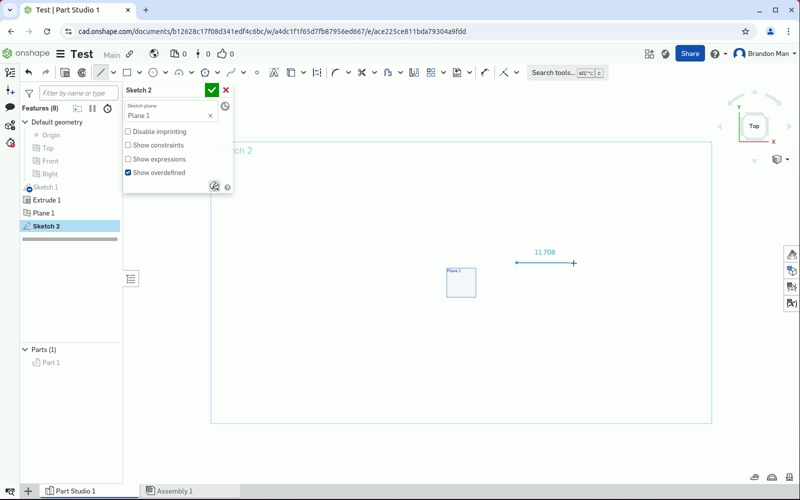
mouse_move(589, 262)
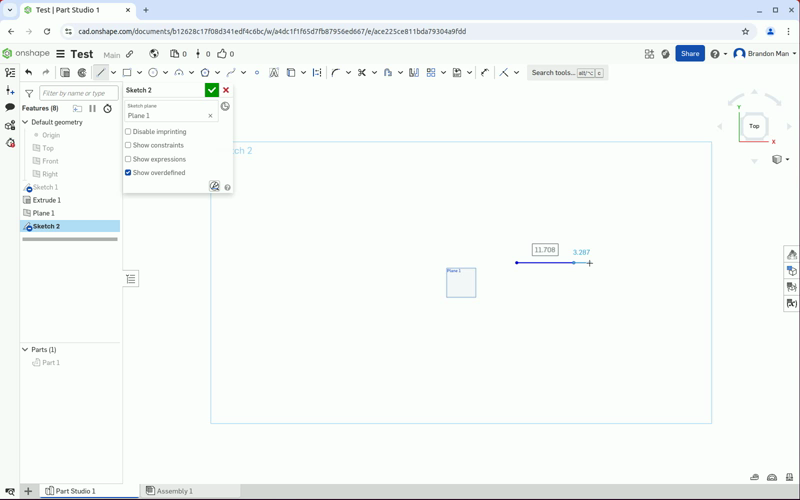
mouse_move(573, 225)
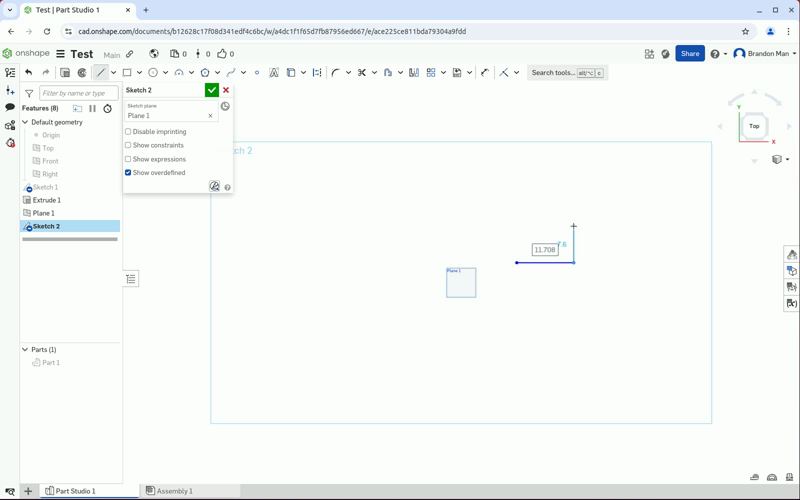
click(573, 225)
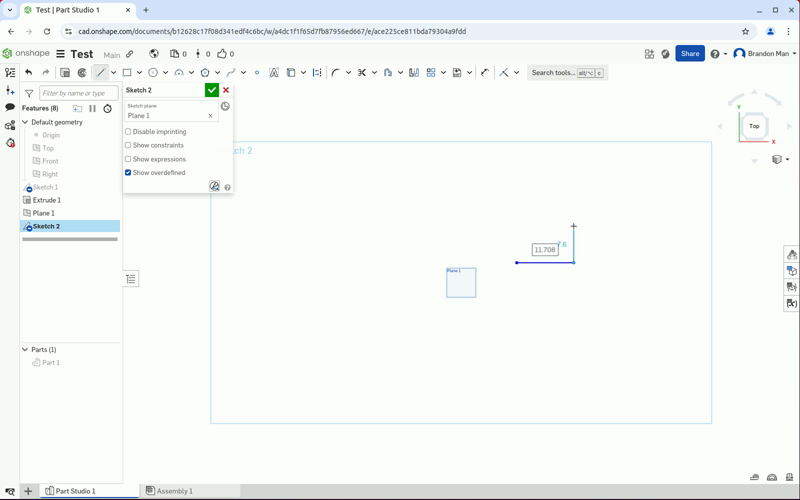
key_up(shift)
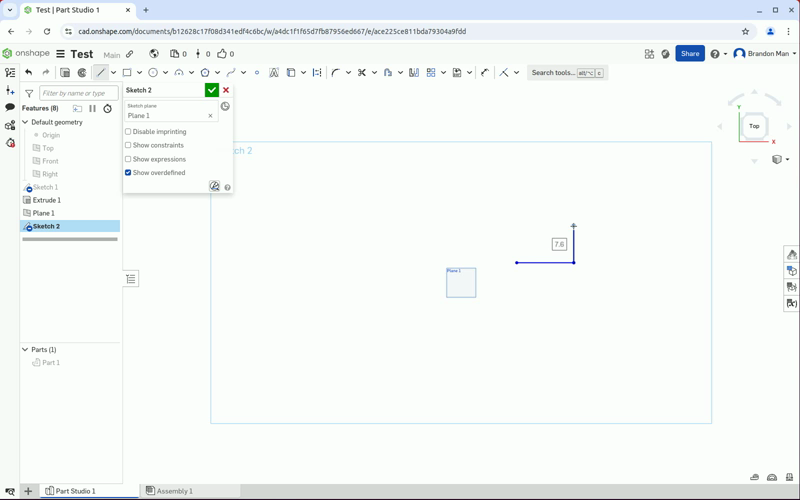
key_down(shift)
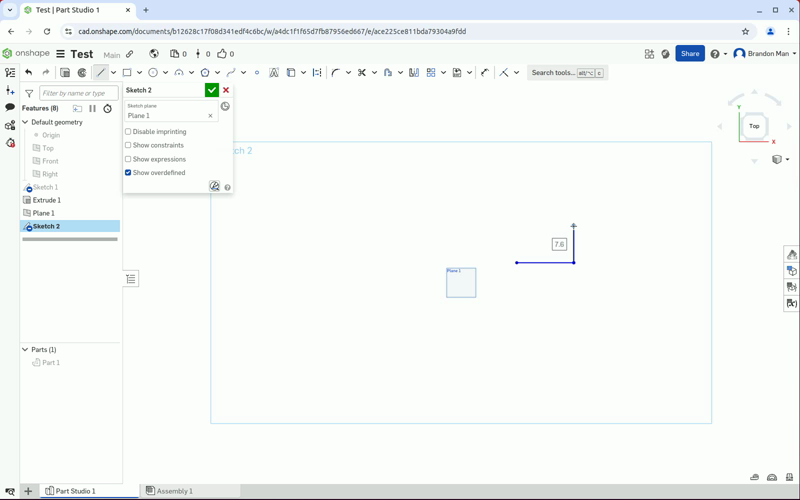
mouse_move(589, 225)
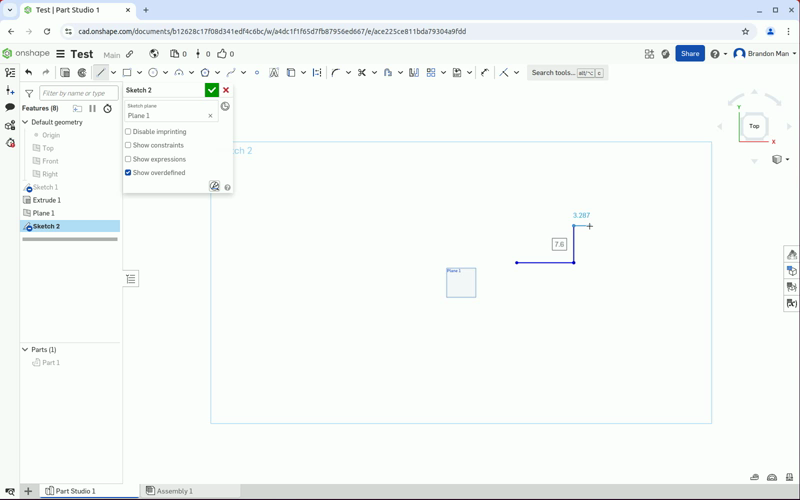
mouse_move(516, 225)
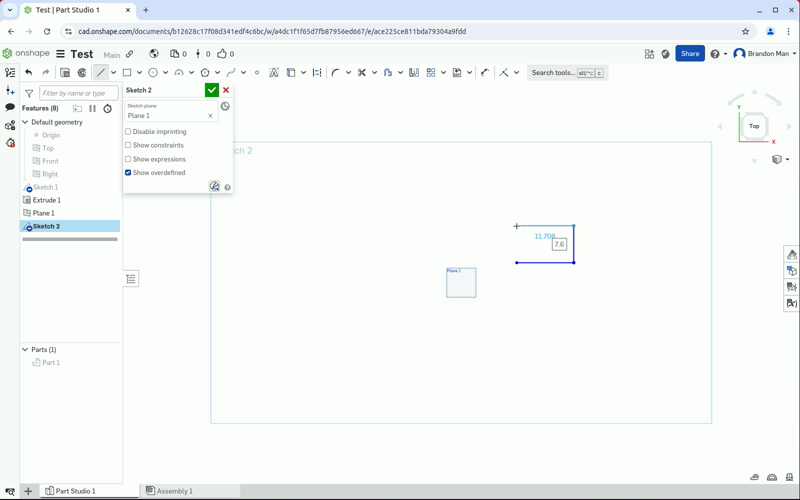
click(516, 225)
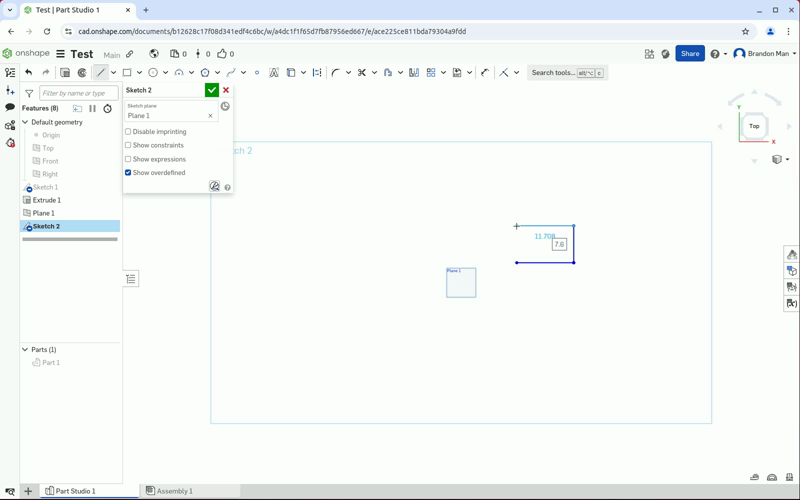
key_up(shift)
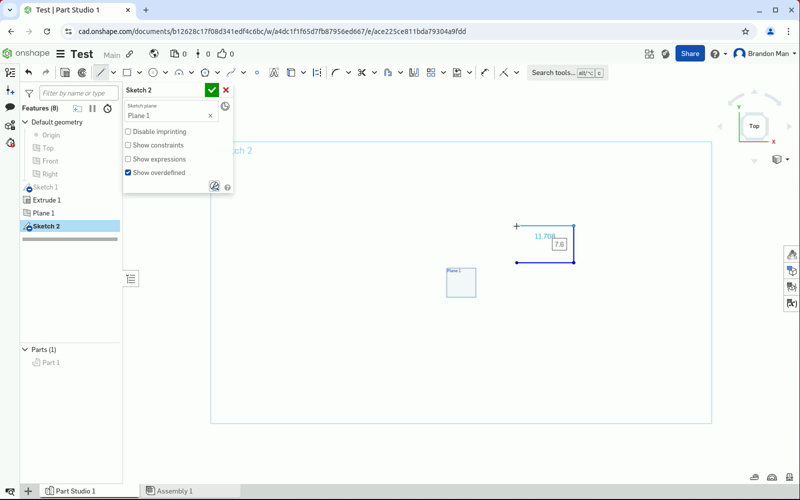
mouse_move(546, 225)
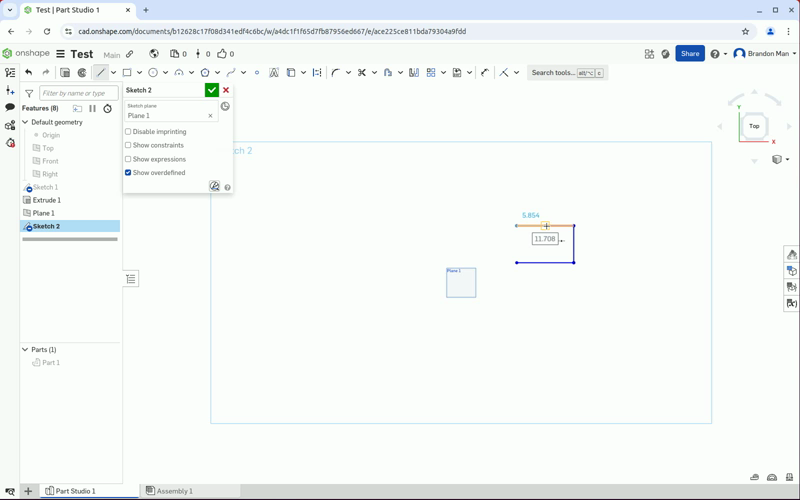
key_down(shift)
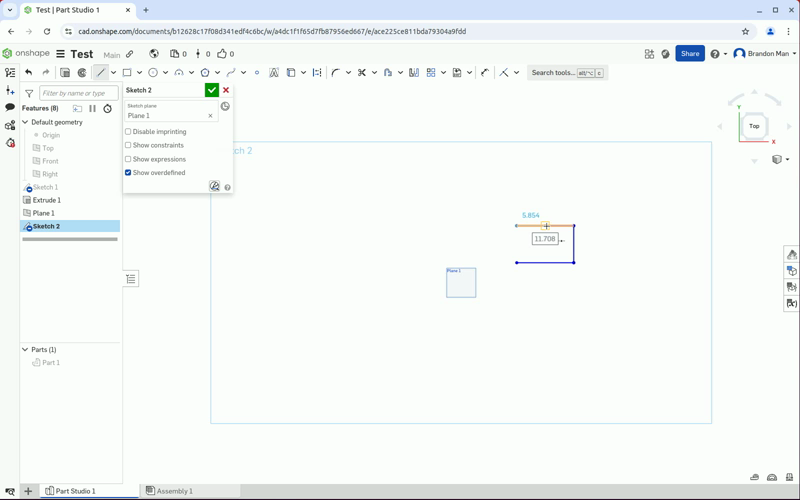
mouse_move(516, 262)
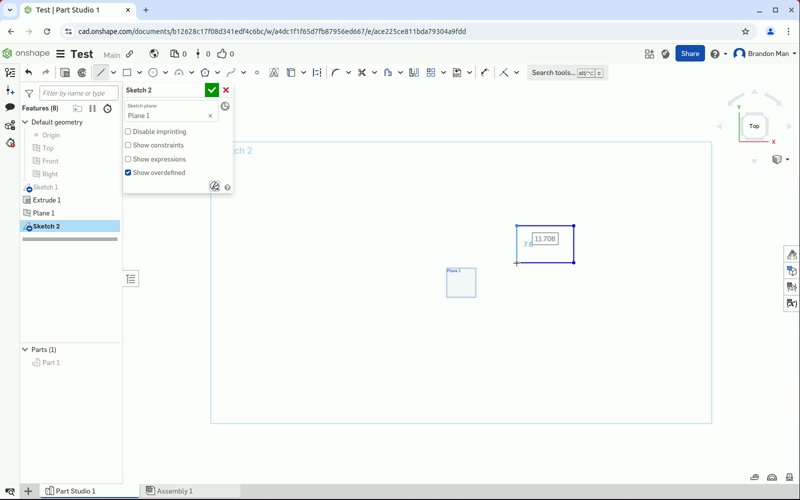
key_up(shift)
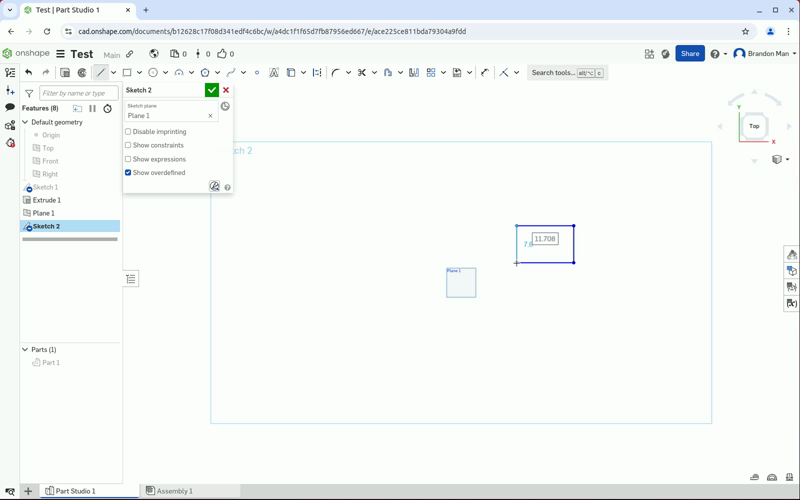
click(516, 262)
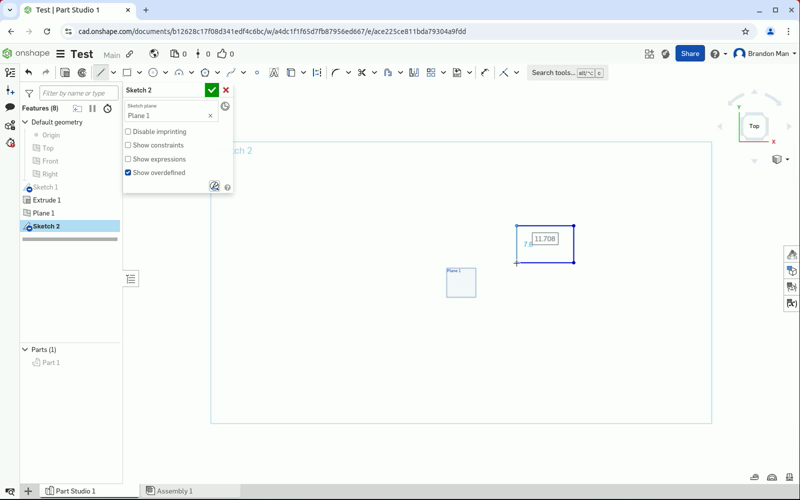
key(esc)
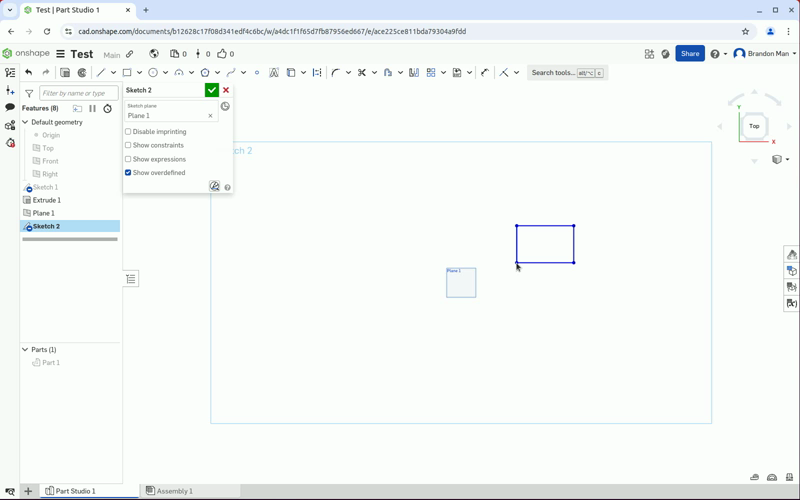
mouse_move(531, 256)
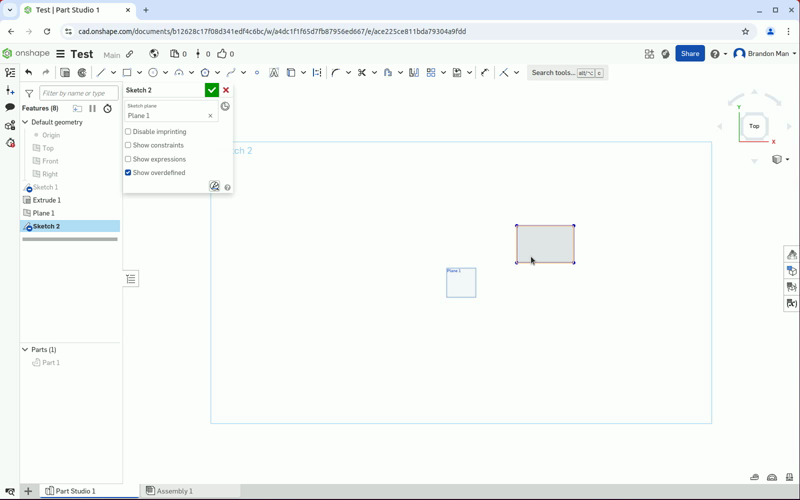
click(531, 256)
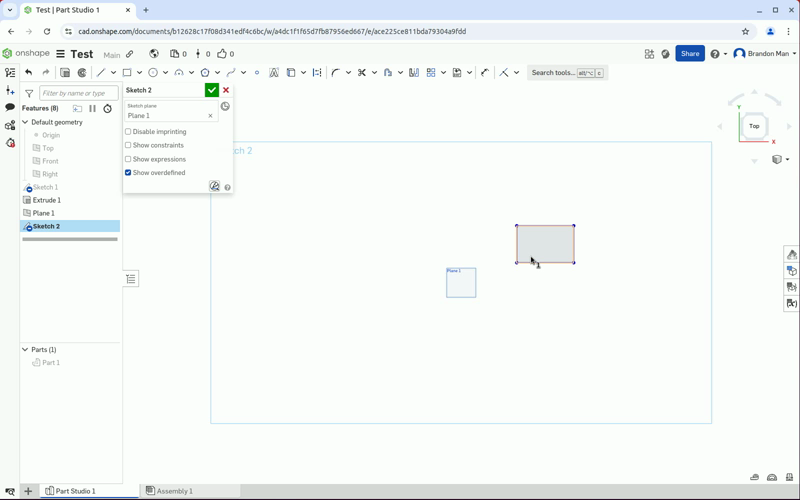
mouse_move(73, 352)
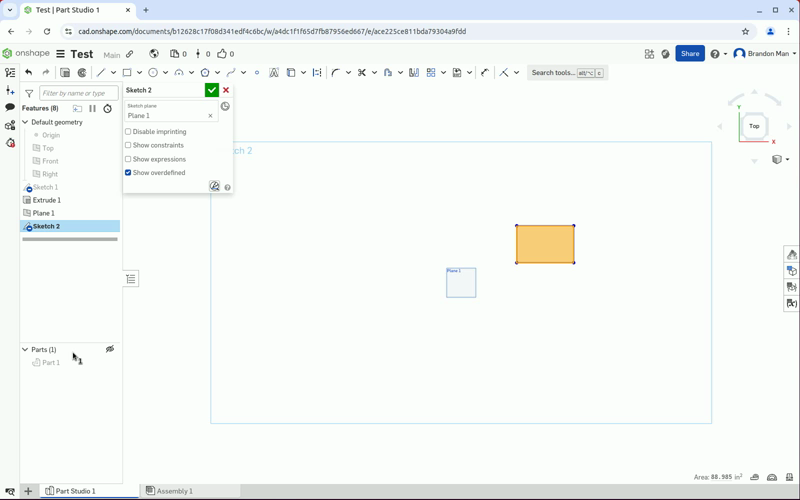
key(shift+y)
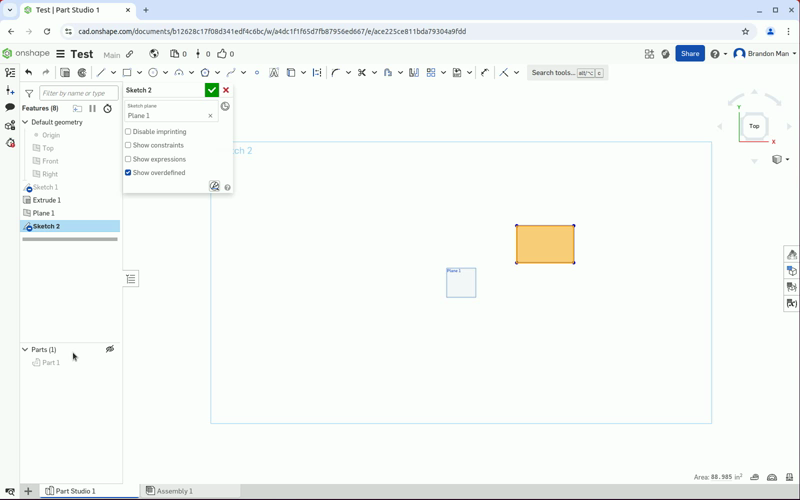
key(shift+e)
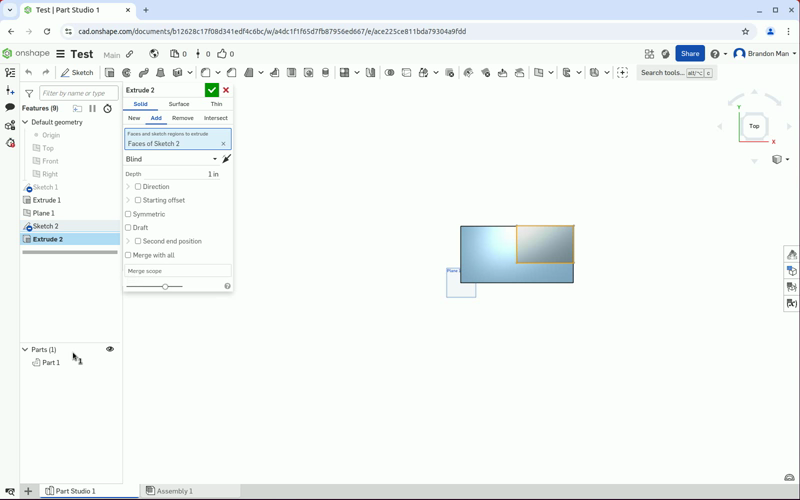
mouse_move(143, 106)
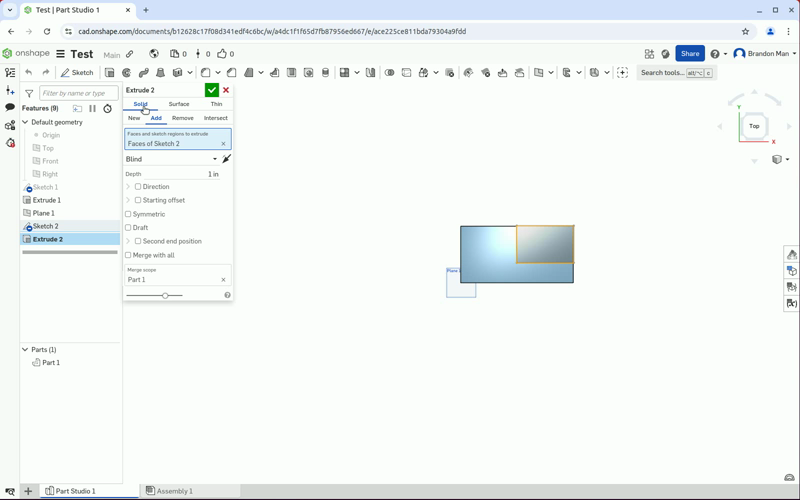
click(143, 106)
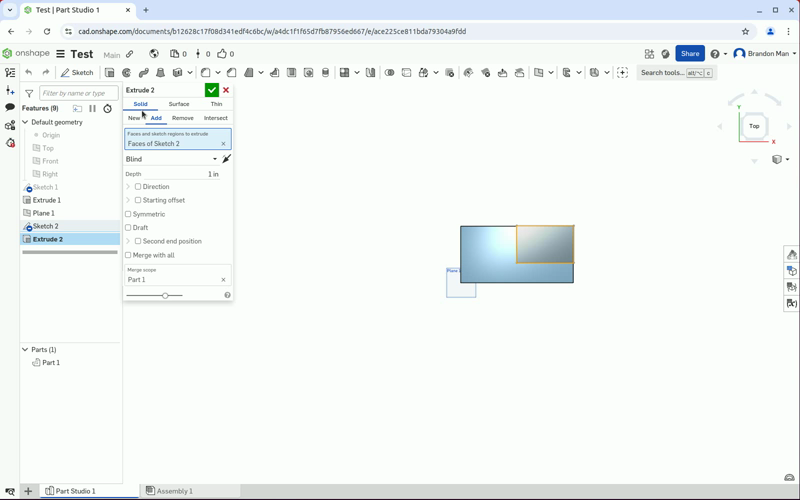
mouse_move(137, 120)
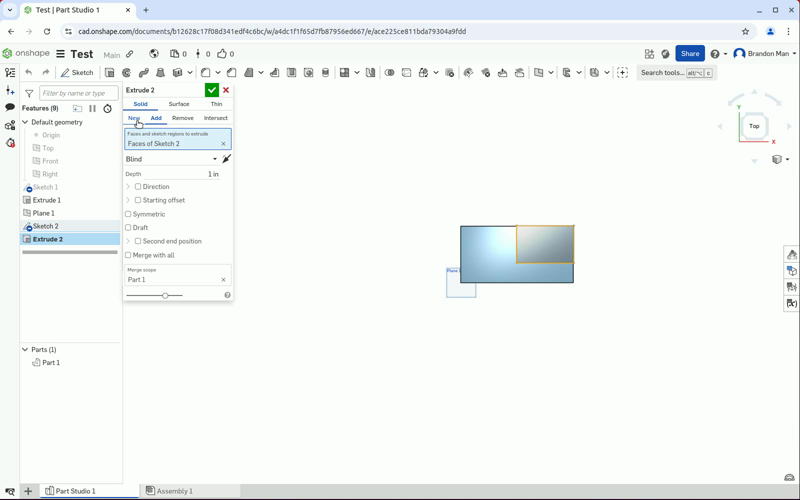
click(137, 120)
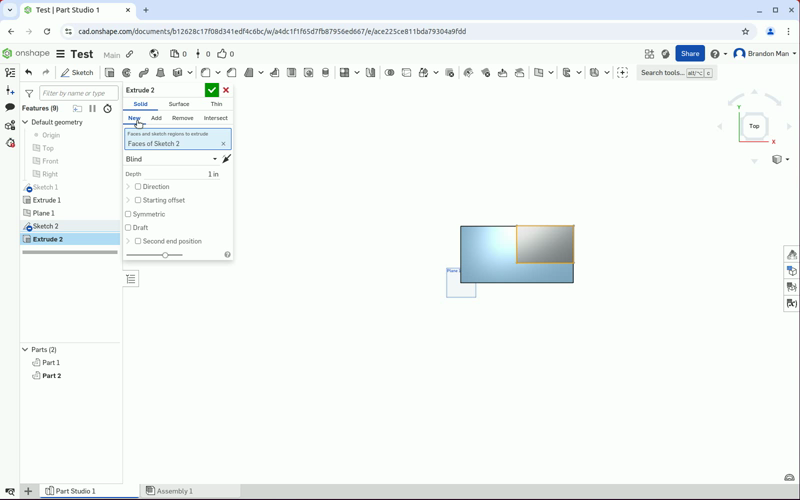
key(tab, 4)
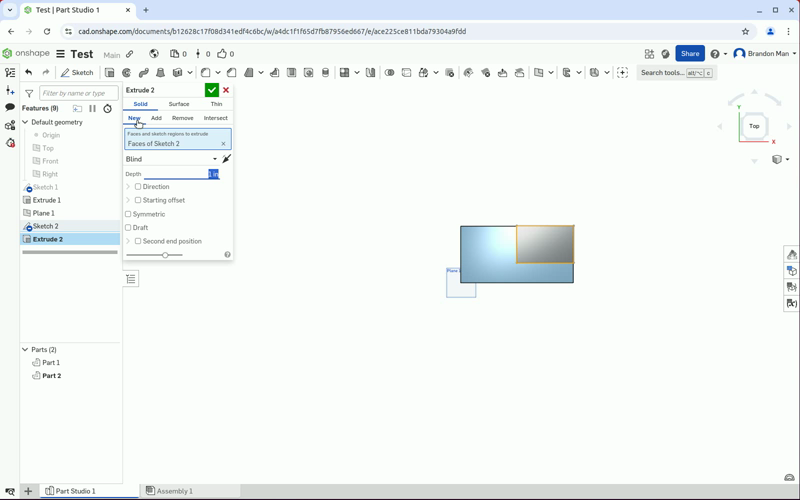
text(4.333)
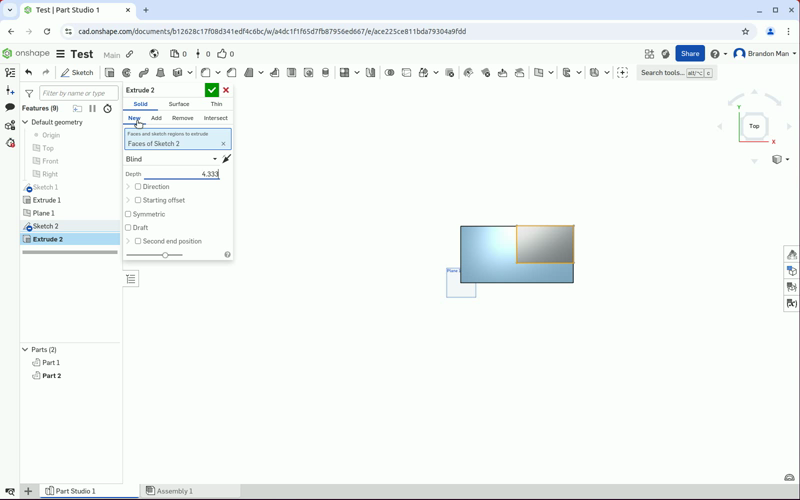
key(enter)
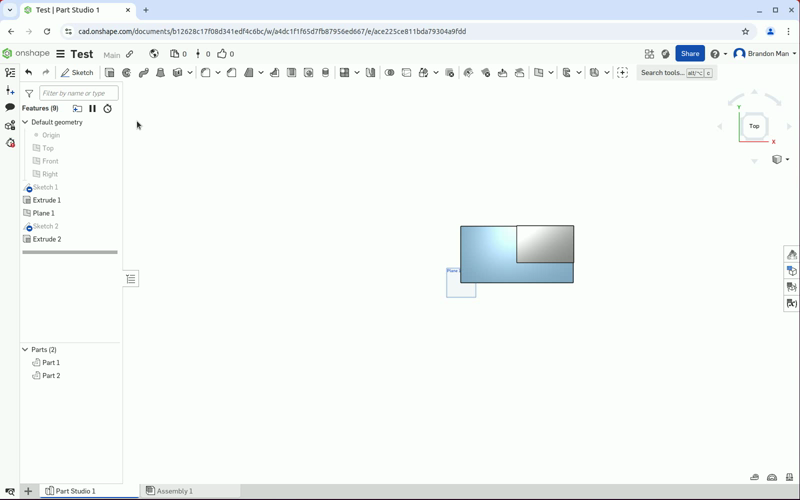
key(shift+h)
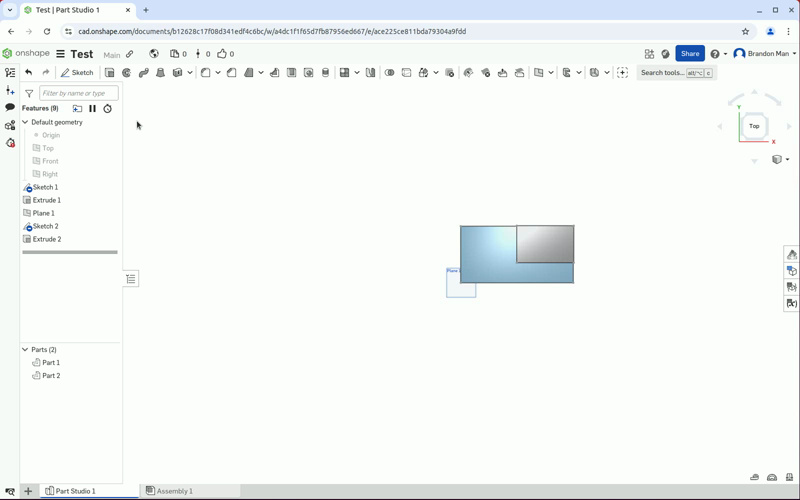
key(shift+h)
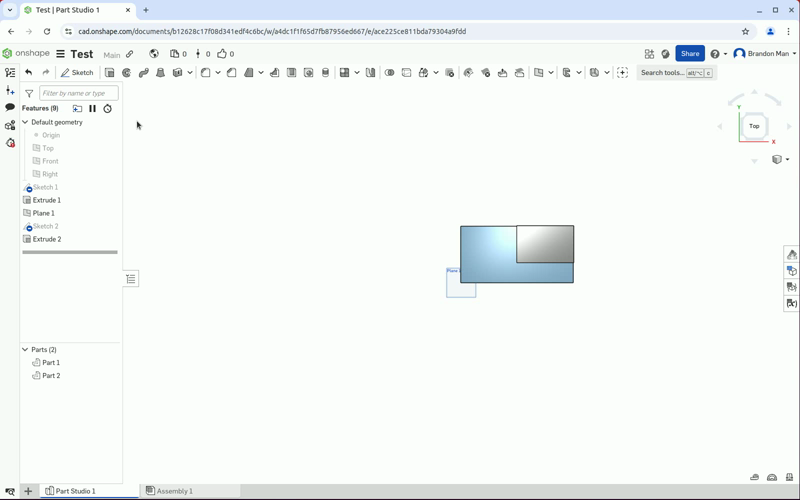
mouse_move(73, 189)
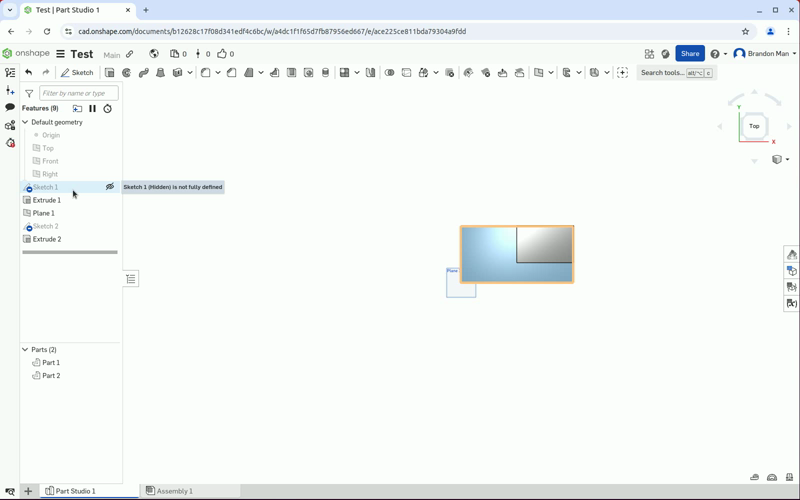
click(73, 189)
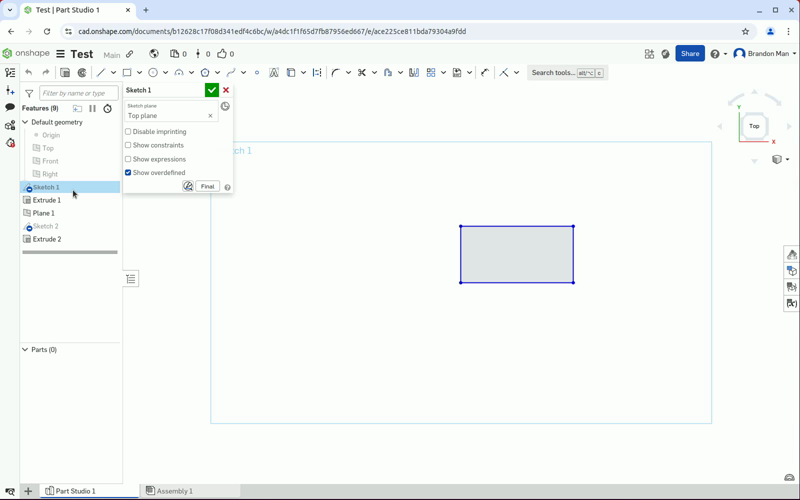
mouse_move(229, 92)
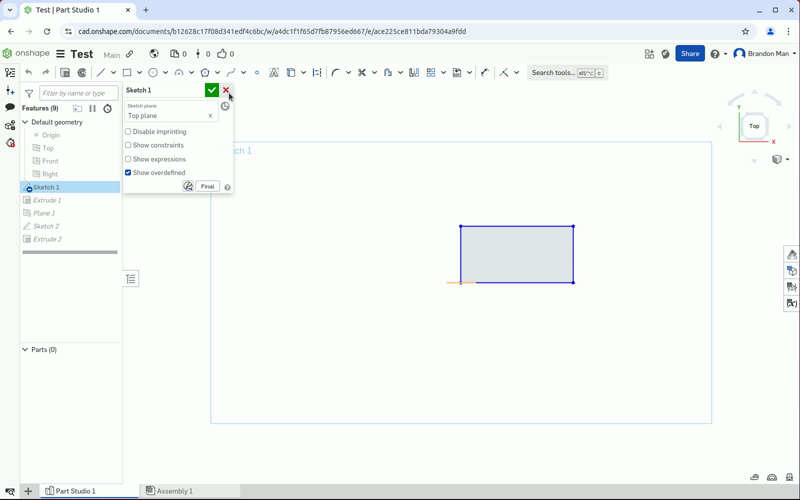
click(229, 92)
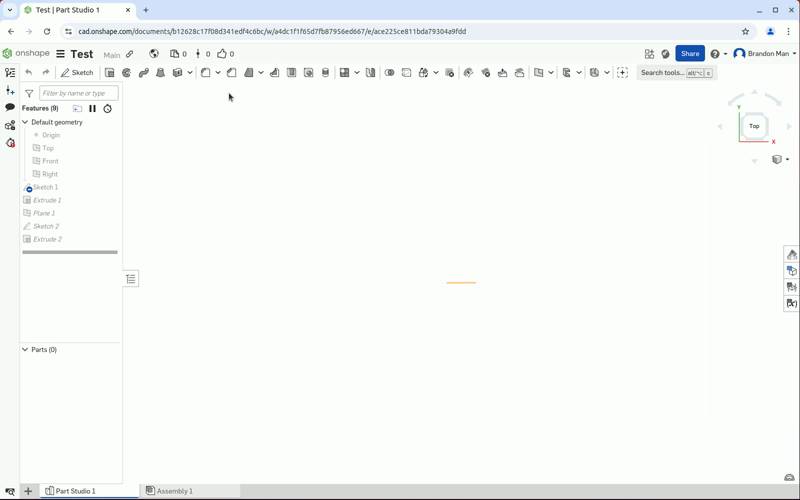
key(shift+s)
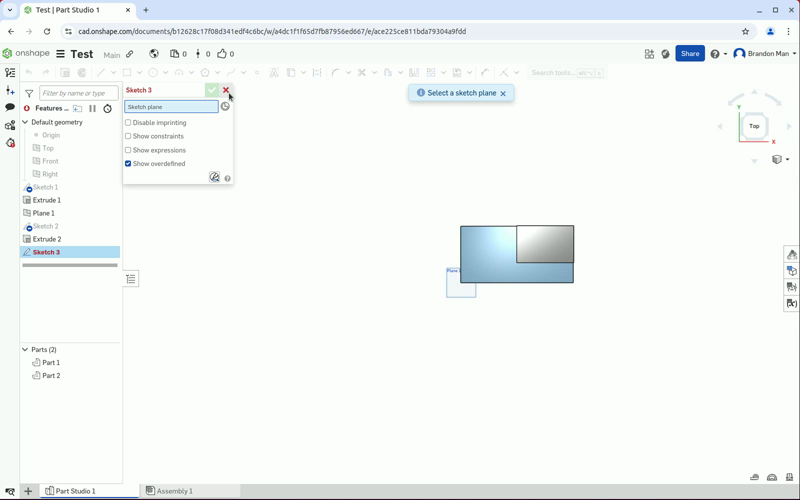
mouse_move(73, 215)
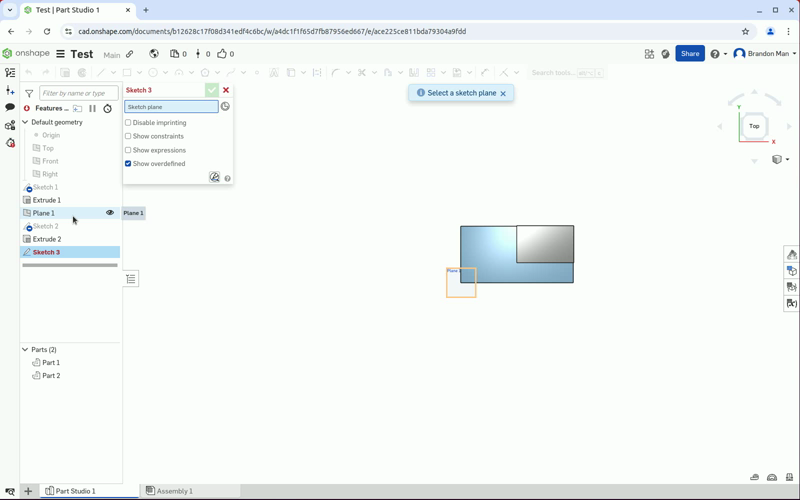
click(73, 215)
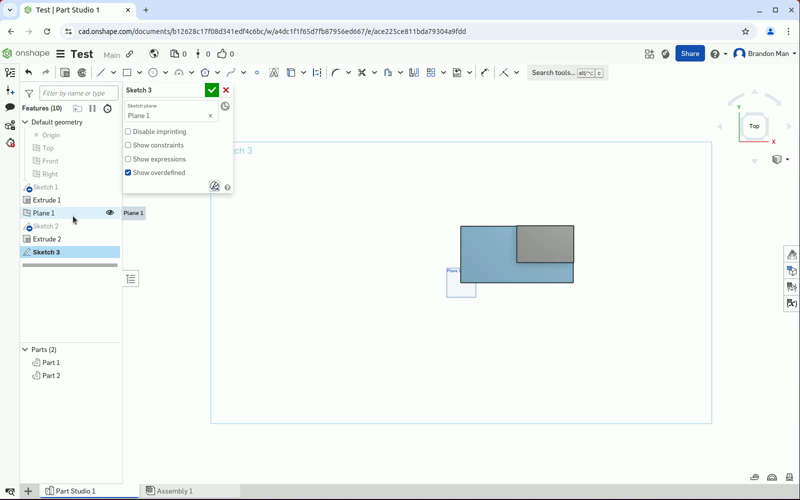
mouse_move(73, 352)
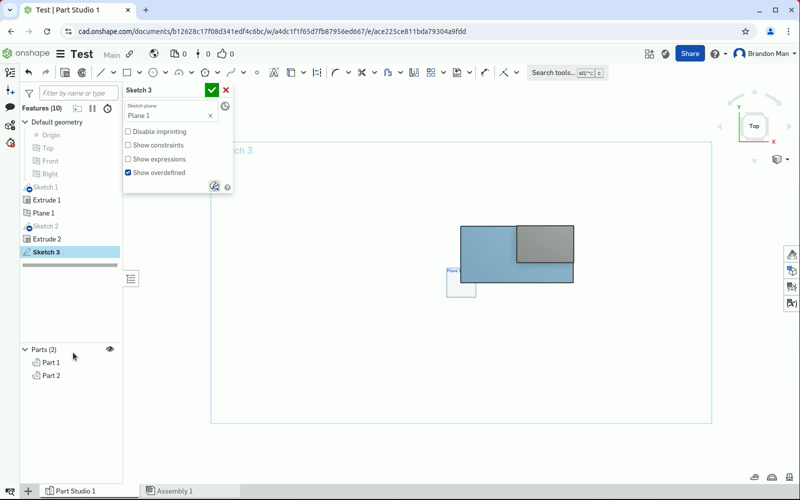
key(y)
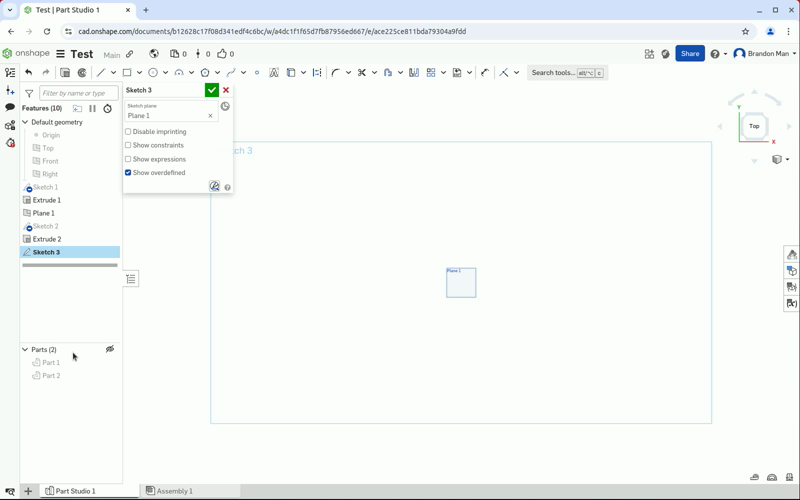
key(l)
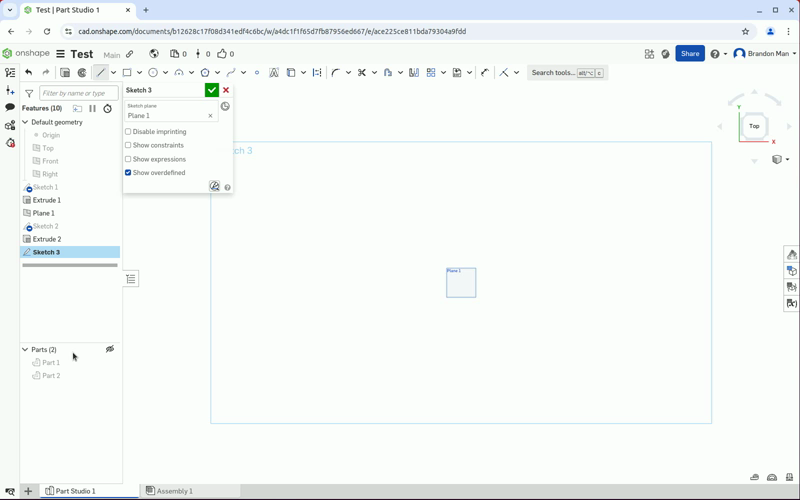
key_down(shift)
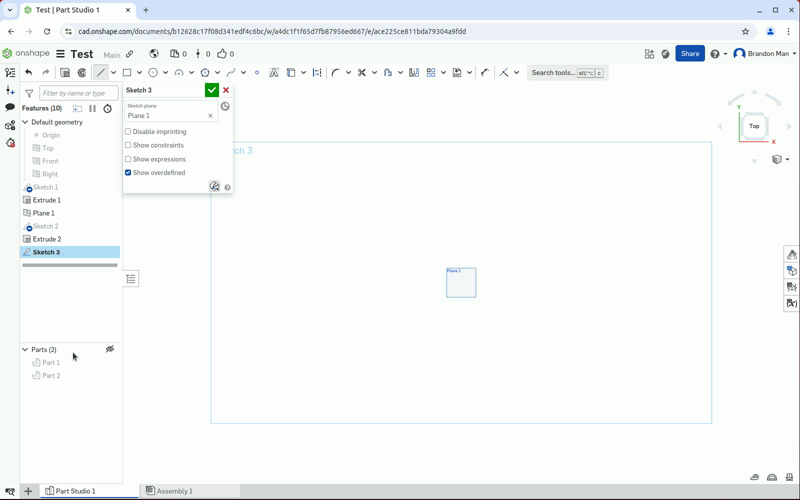
mouse_move(460, 282)
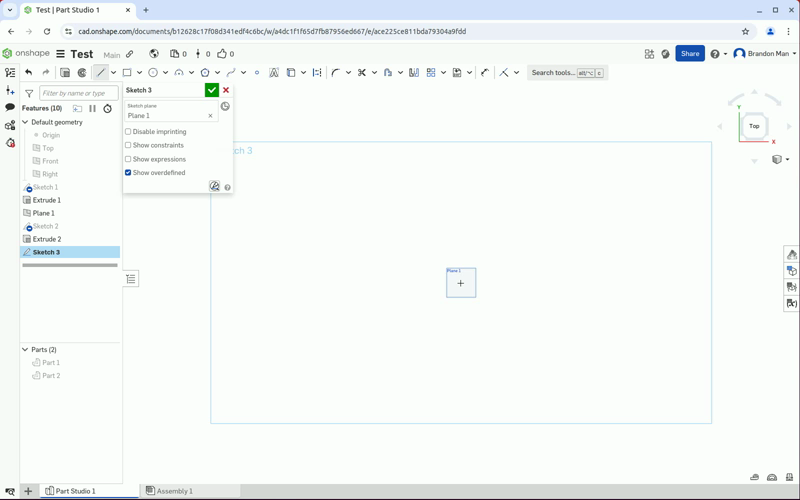
click(460, 282)
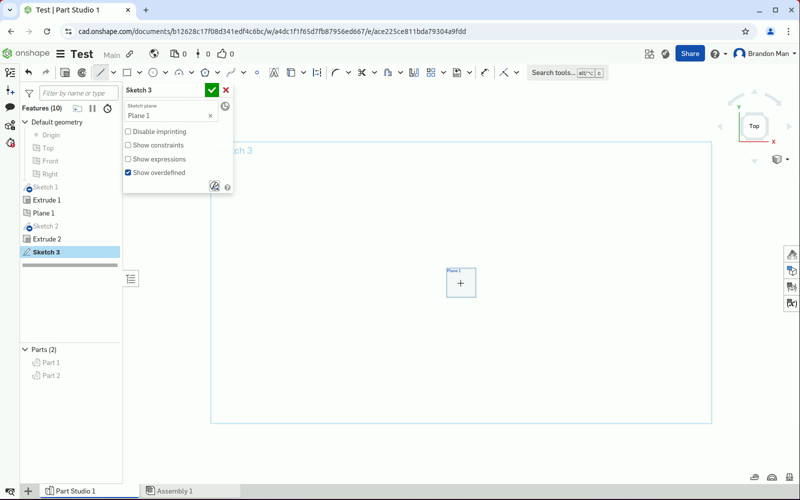
key_up(shift)
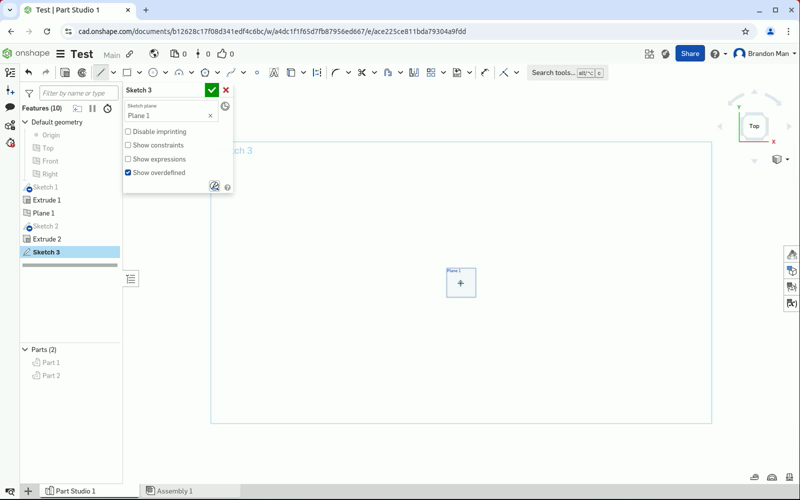
key_down(shift)
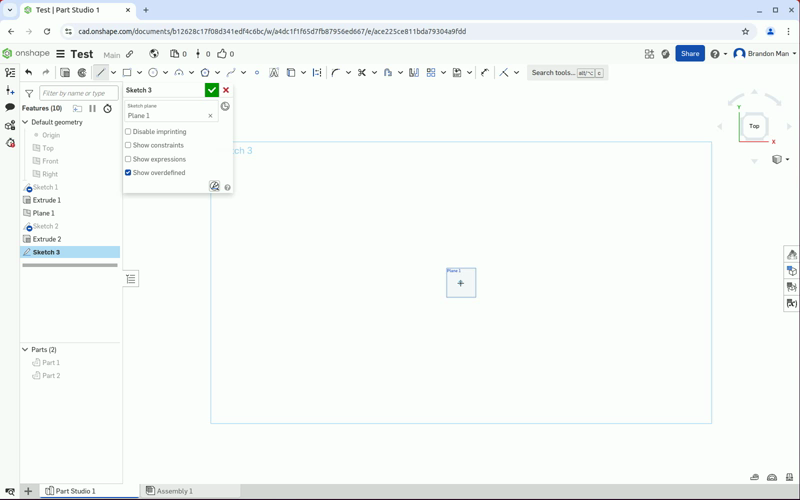
mouse_move(490, 282)
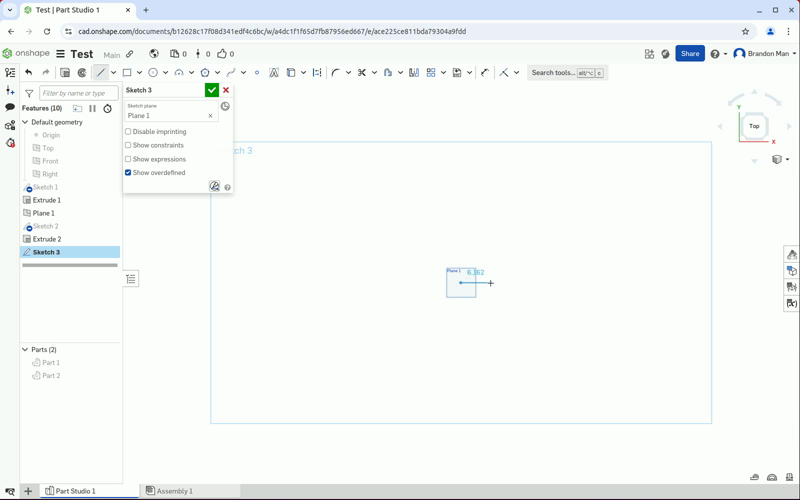
mouse_move(489, 282)
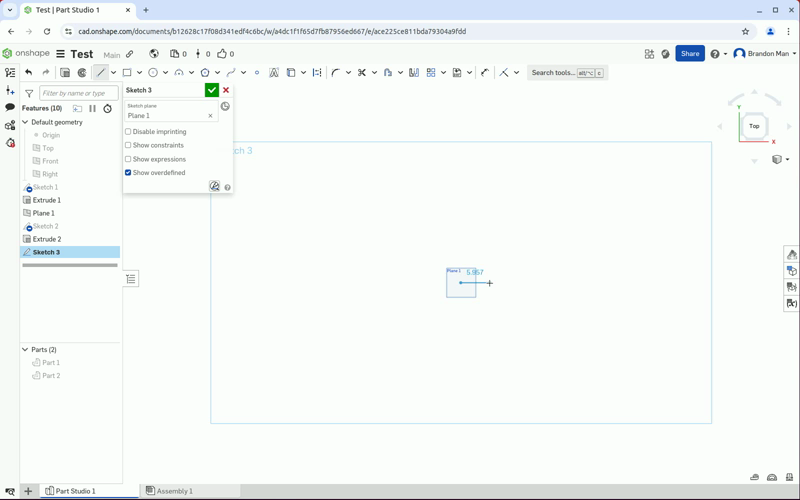
click(489, 282)
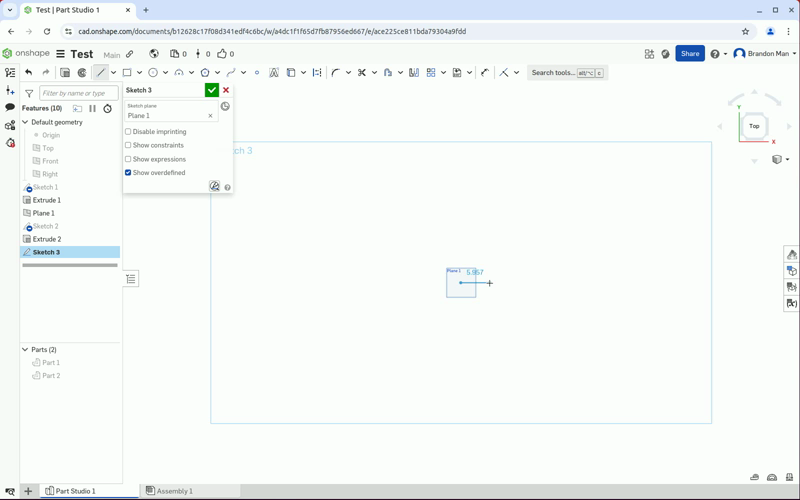
key_up(shift)
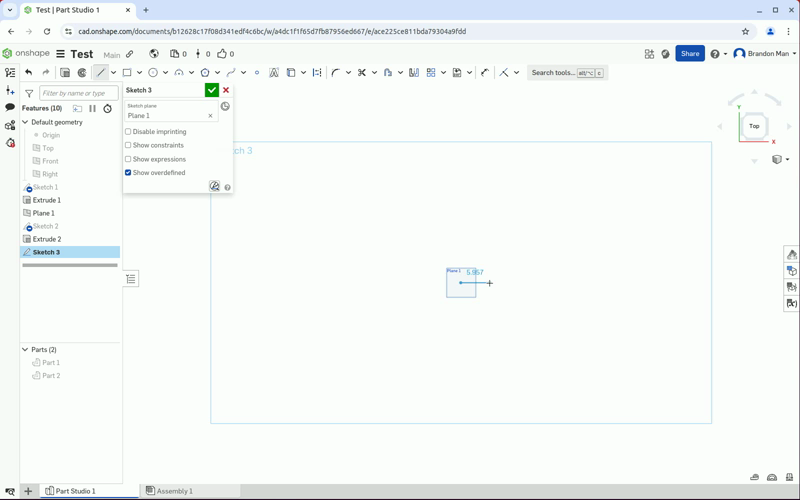
key_down(shift)
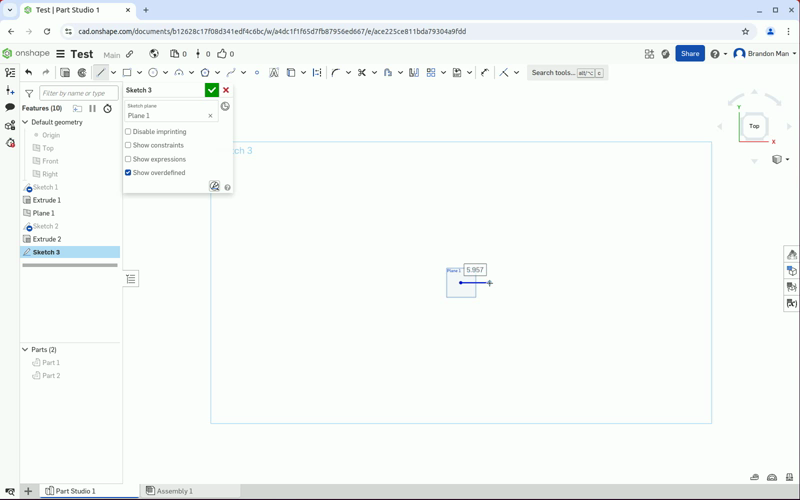
mouse_move(519, 282)
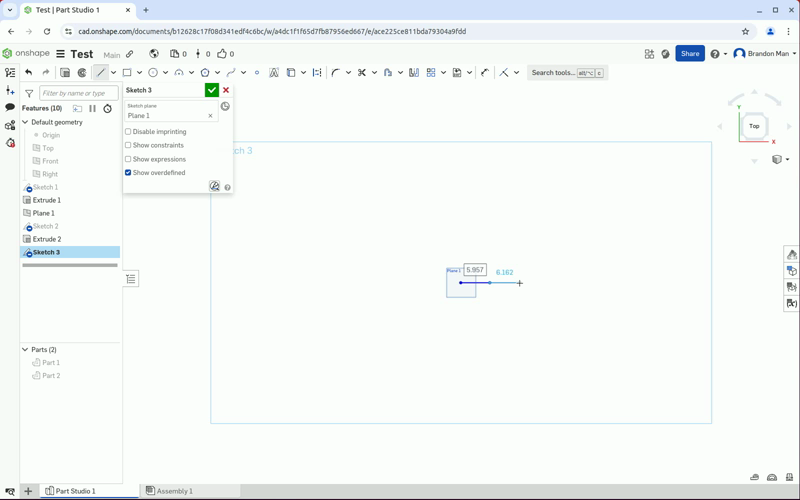
mouse_move(489, 253)
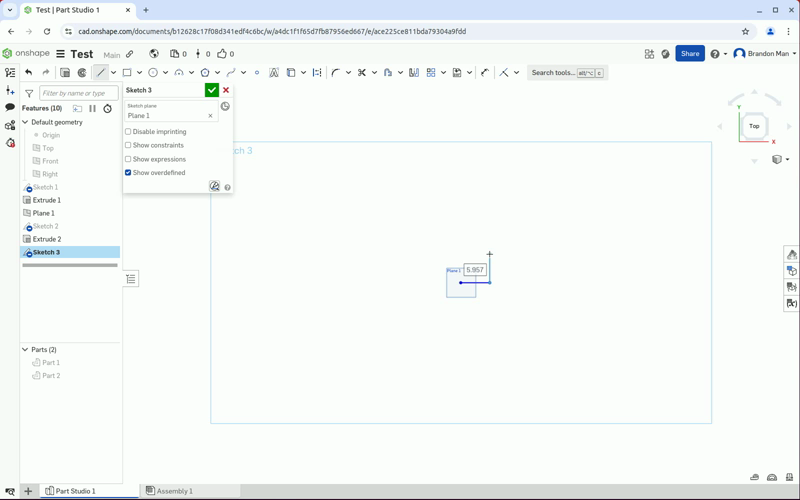
click(489, 253)
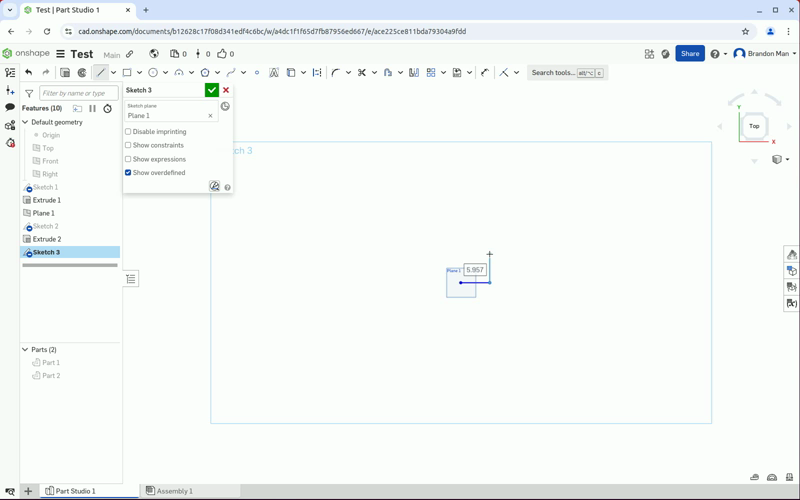
key_up(shift)
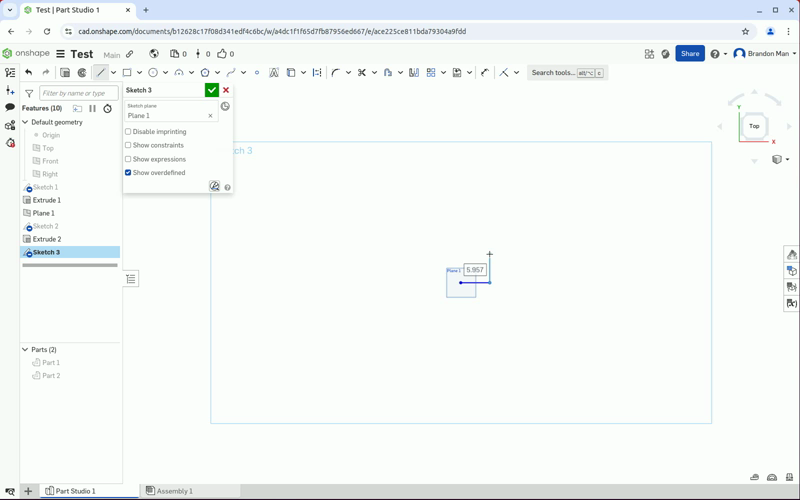
key_down(shift)
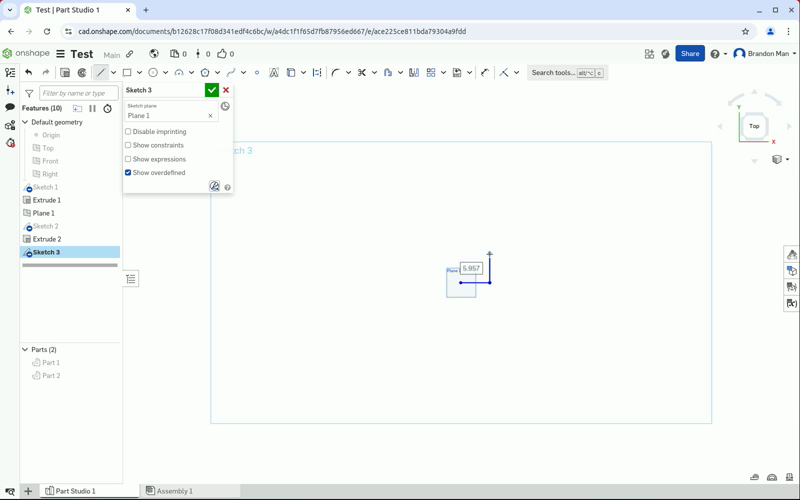
mouse_move(519, 253)
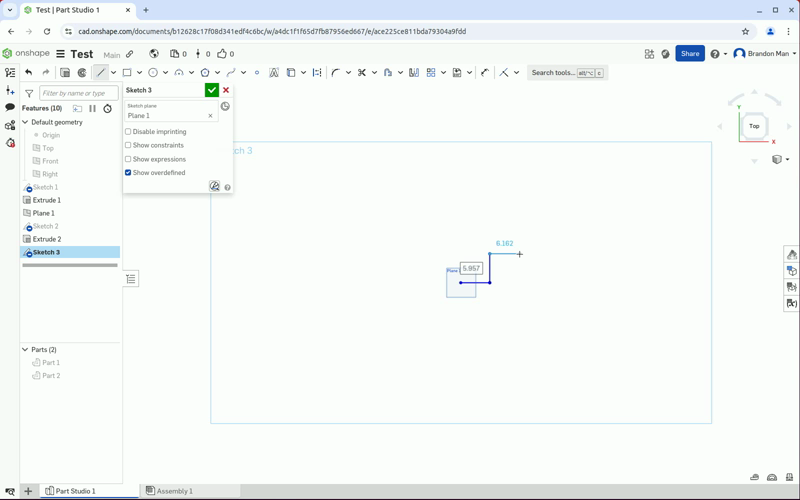
mouse_move(460, 253)
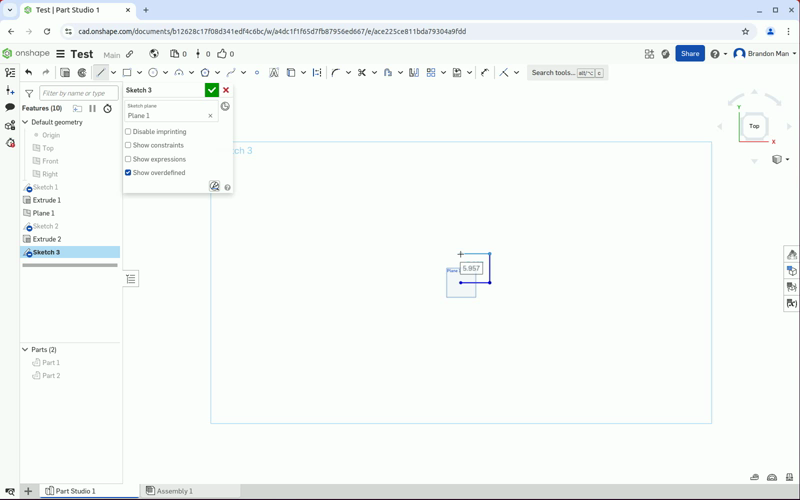
click(460, 253)
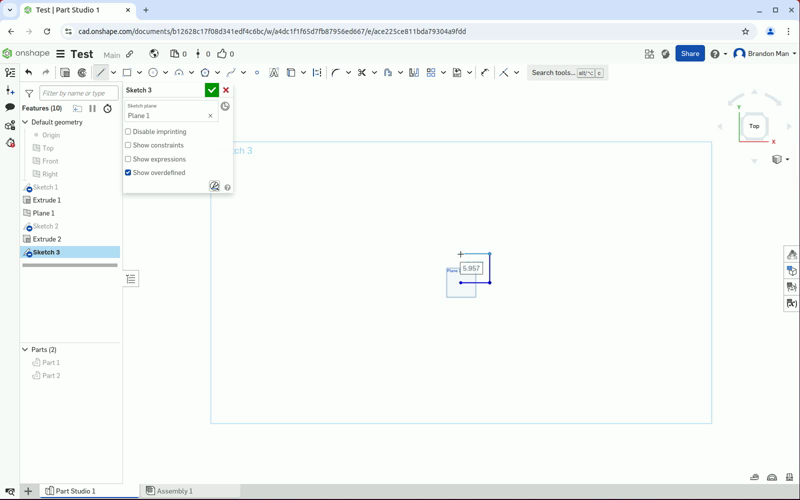
key_up(shift)
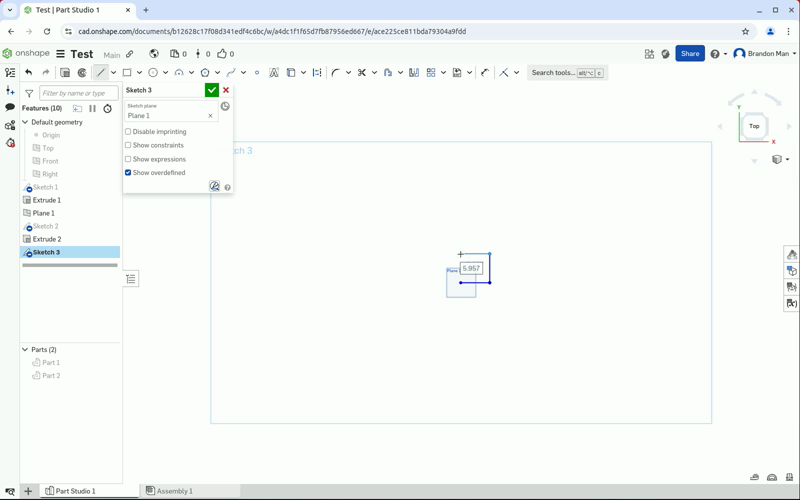
mouse_move(490, 253)
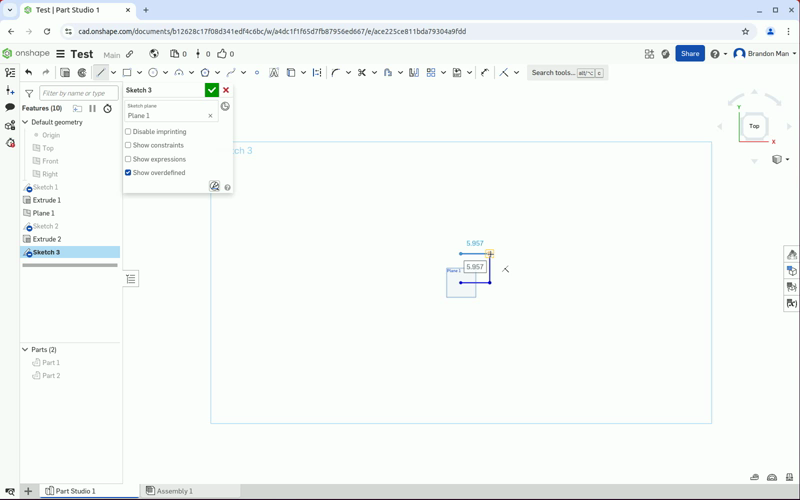
key_down(shift)
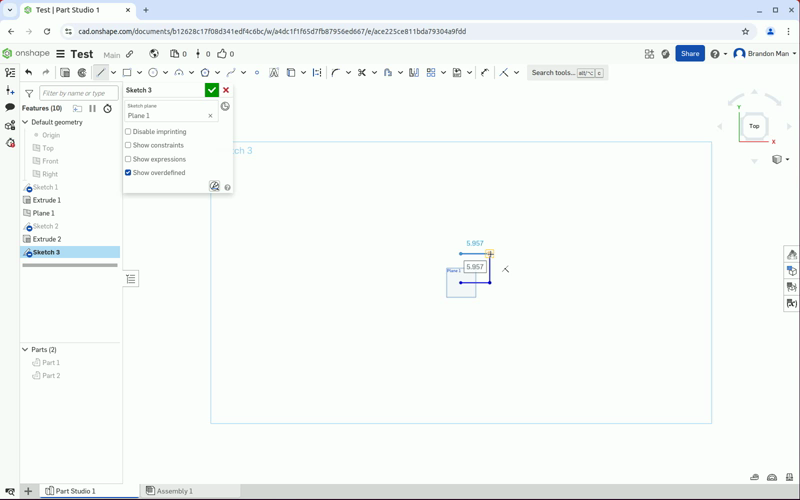
mouse_move(460, 282)
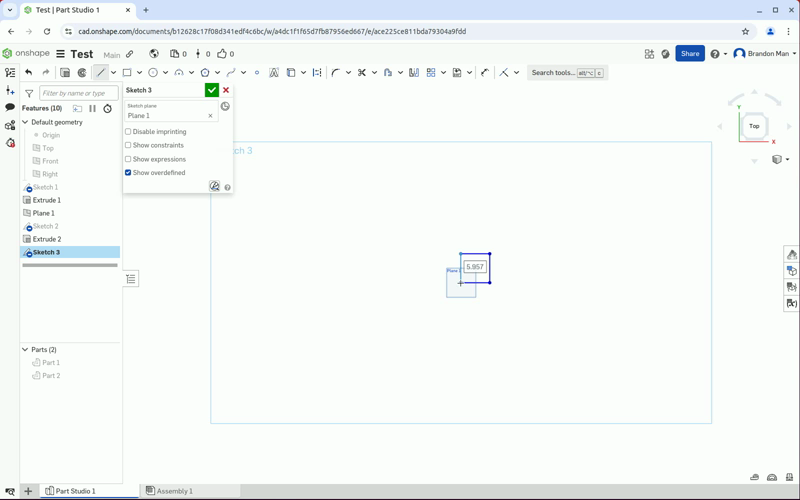
key_up(shift)
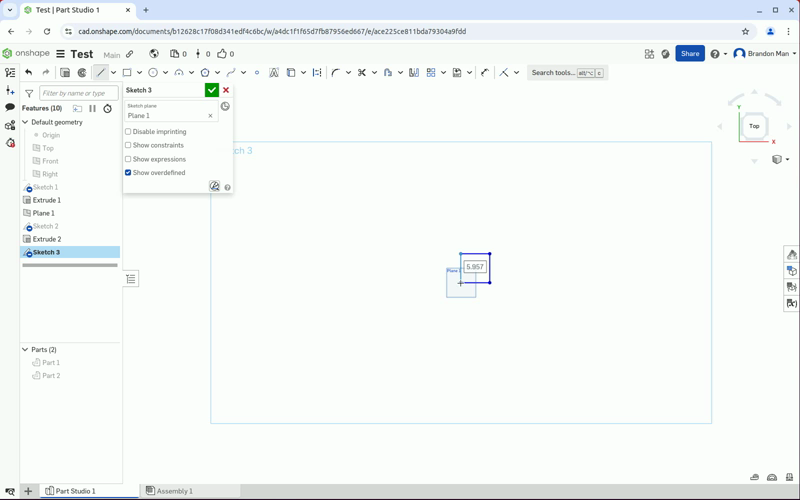
click(460, 282)
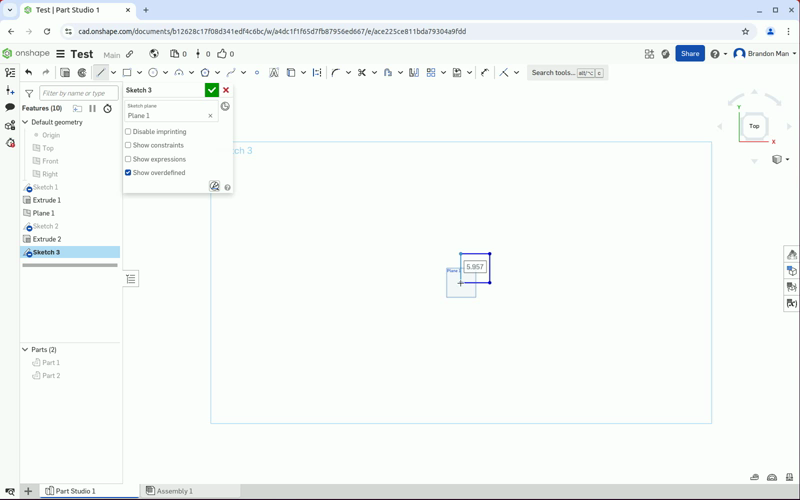
key(esc)
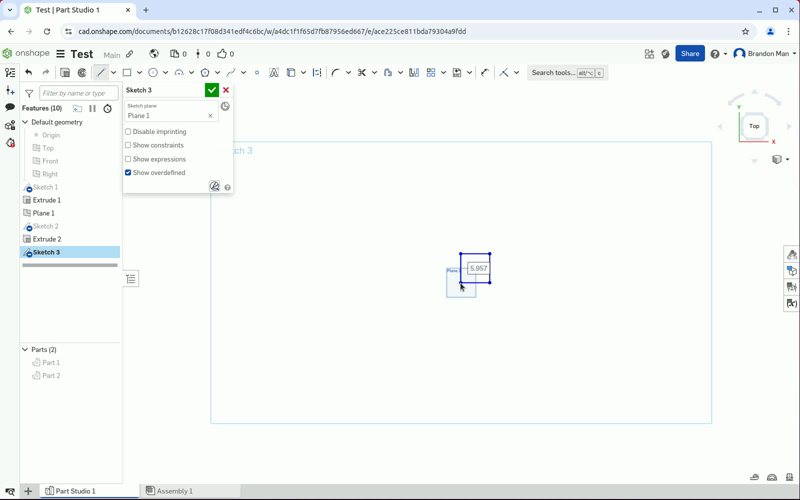
mouse_move(476, 258)
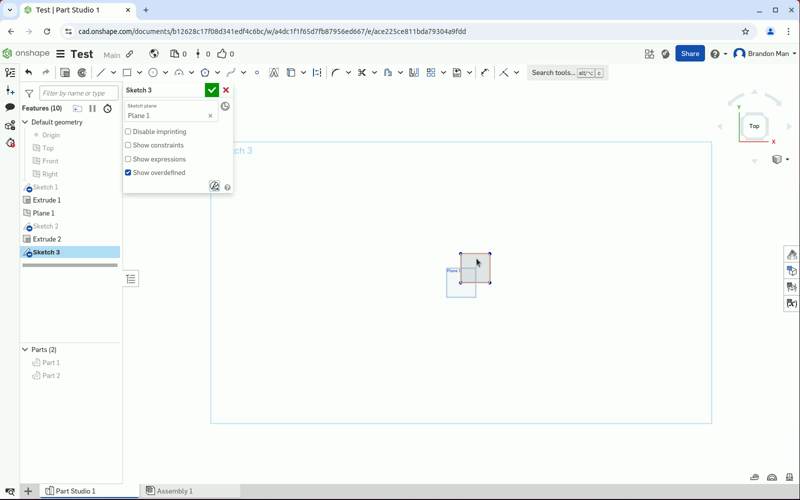
scroll(6)
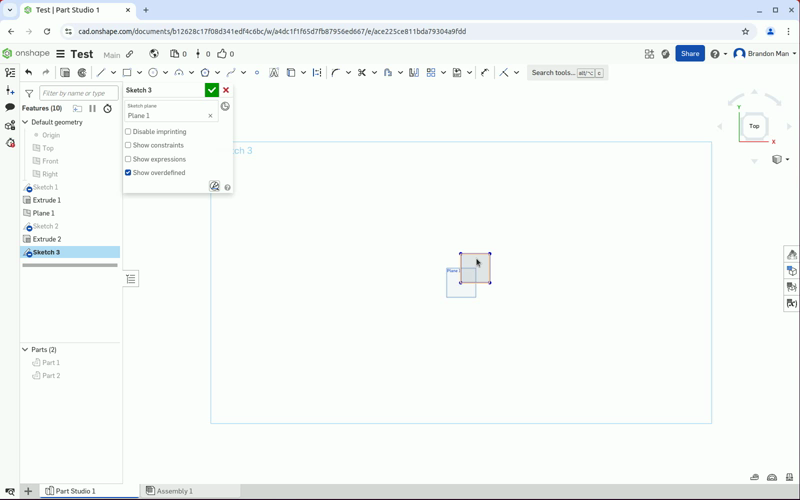
scroll(6)
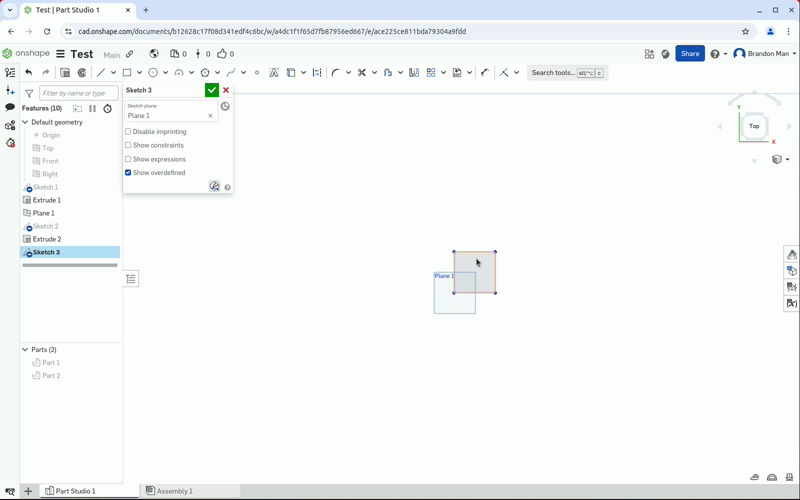
scroll(6)
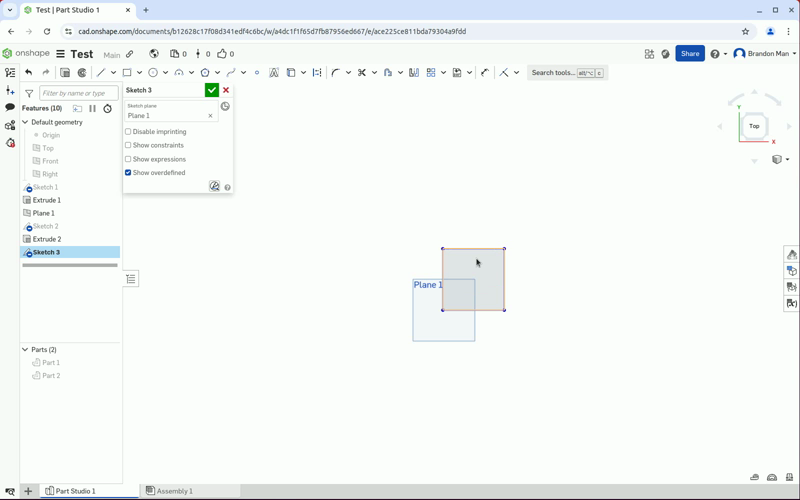
scroll(6)
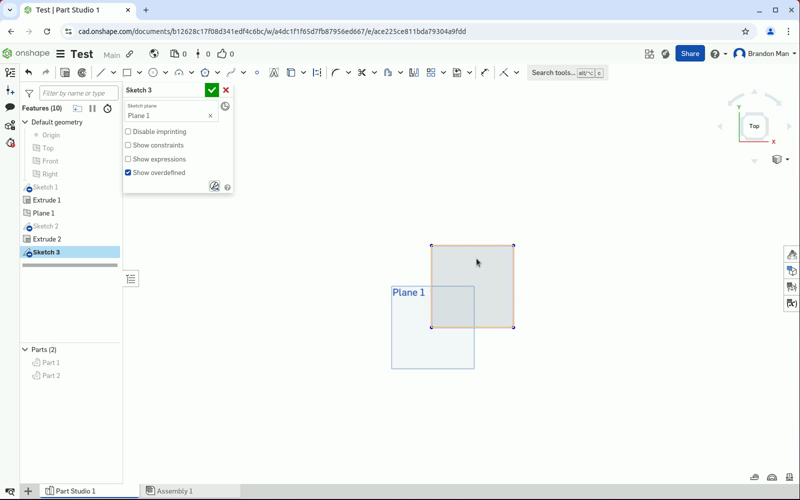
scroll(6)
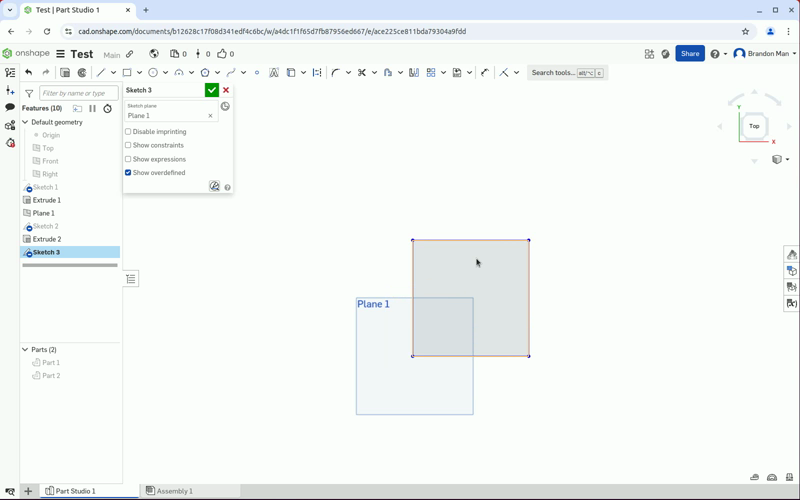
scroll(6)
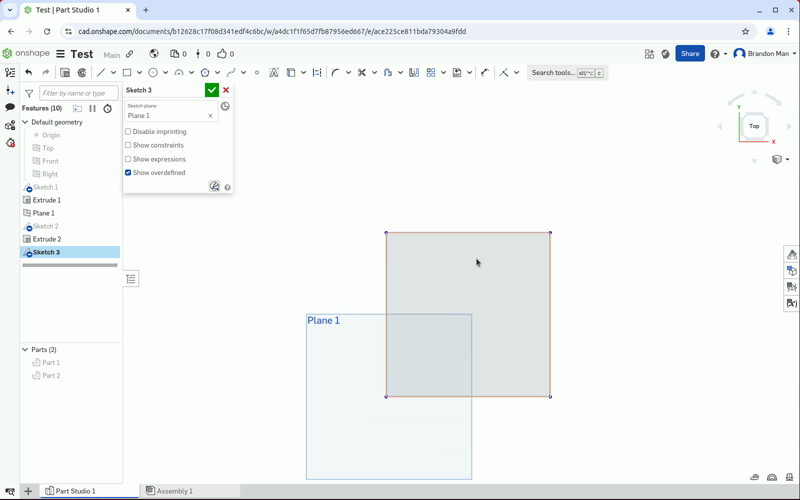
scroll(6)
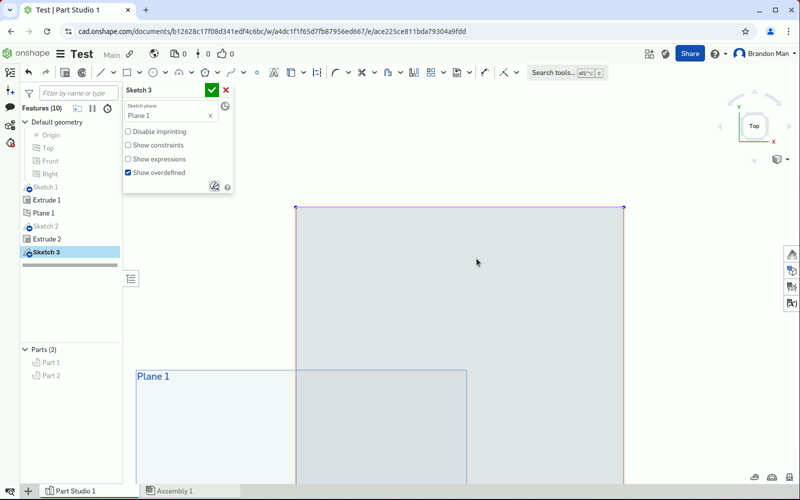
click(476, 258)
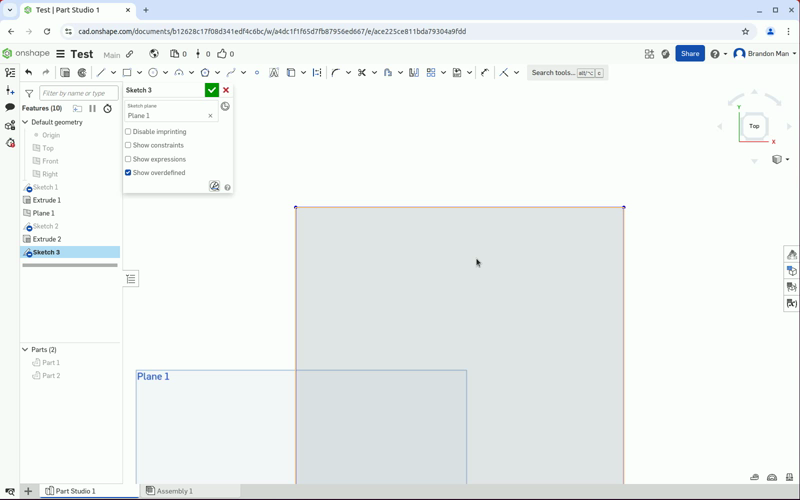
scroll(-6)
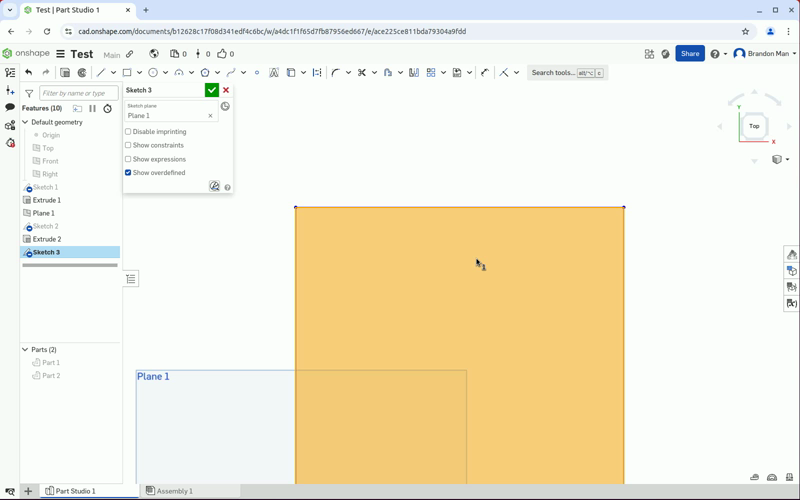
scroll(-6)
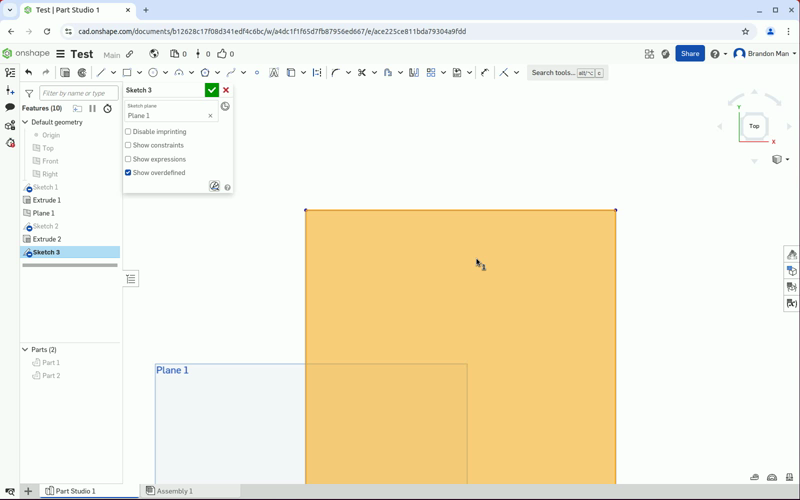
scroll(-6)
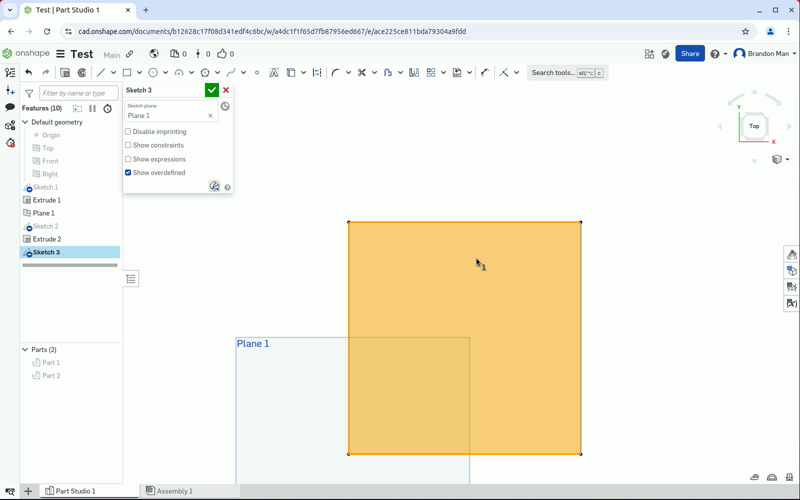
scroll(-6)
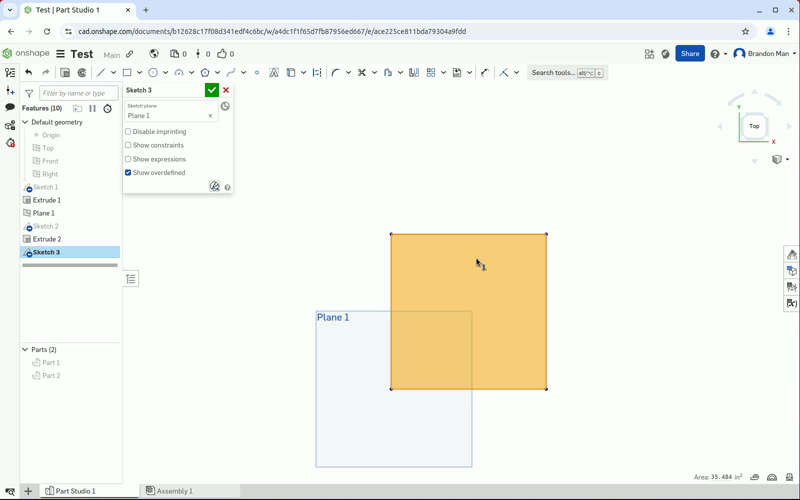
scroll(-6)
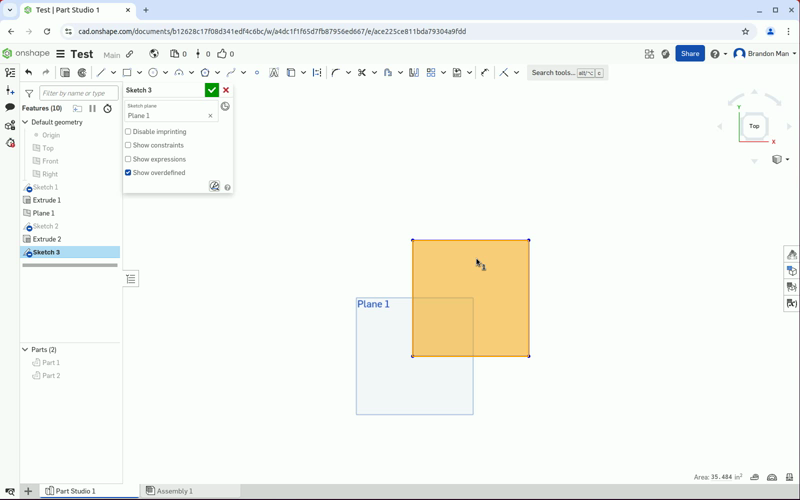
scroll(-6)
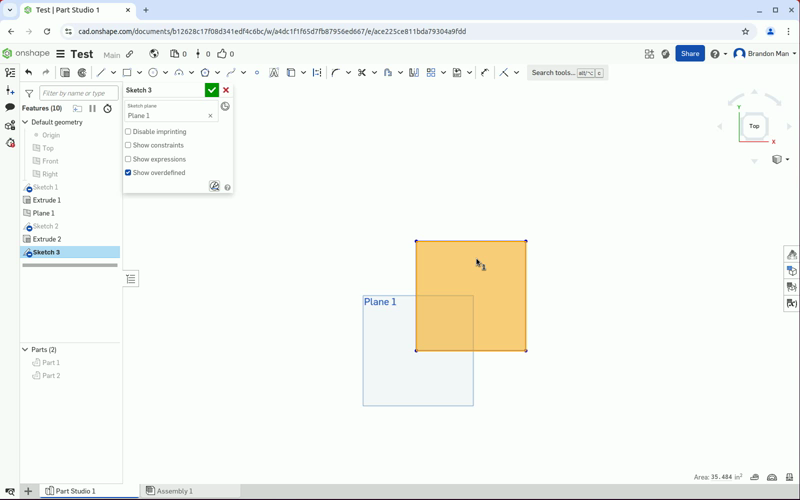
scroll(-6)
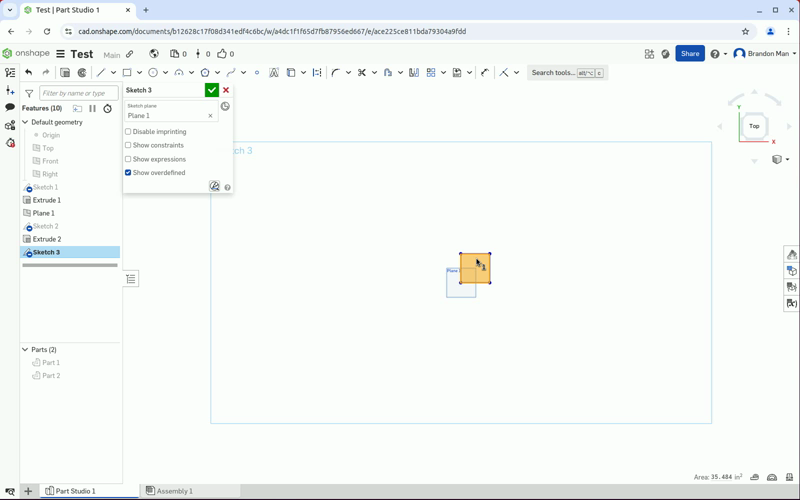
mouse_move(73, 352)
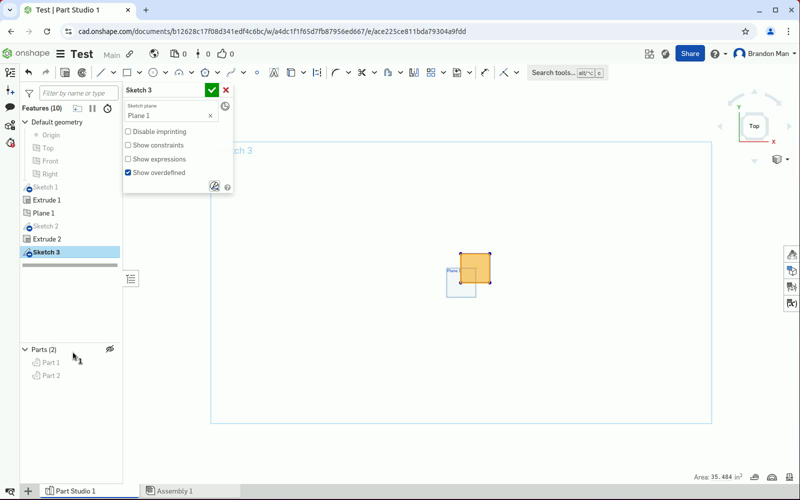
key(shift+y)
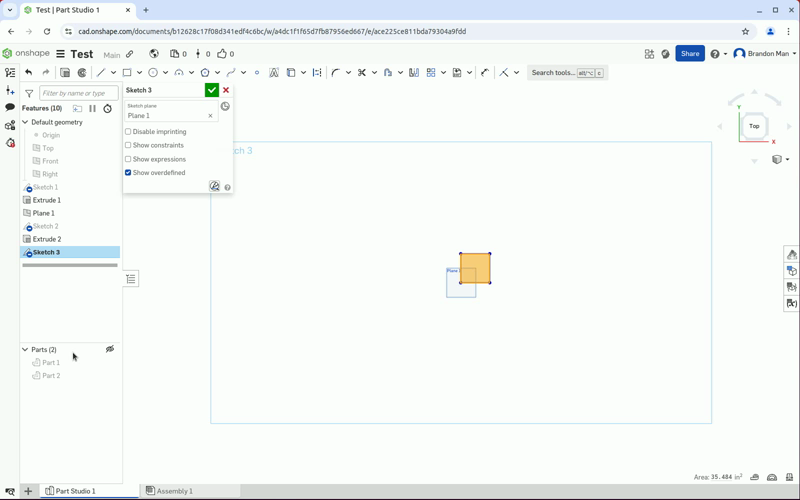
key(shift+e)
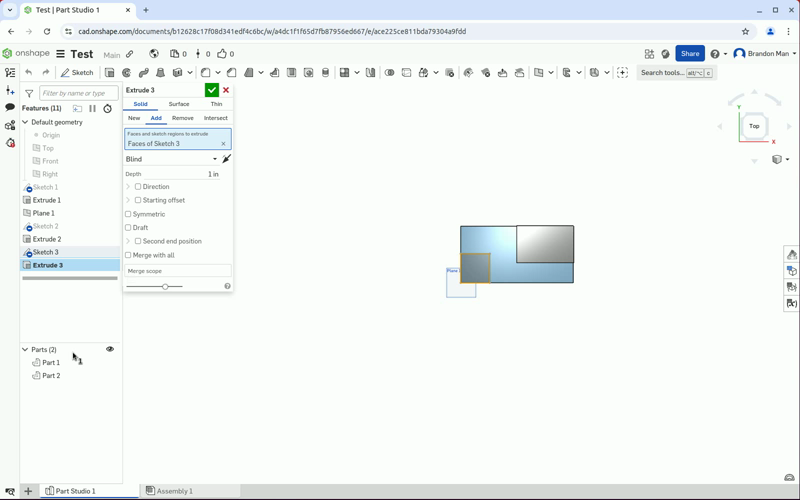
mouse_move(143, 106)
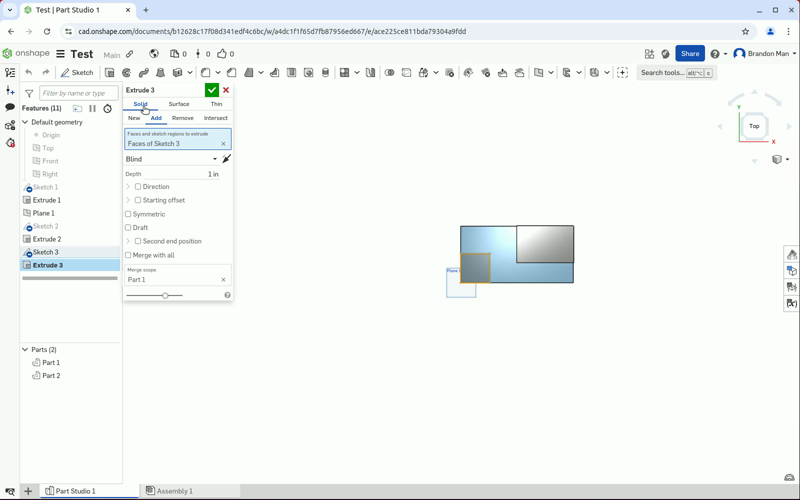
click(143, 106)
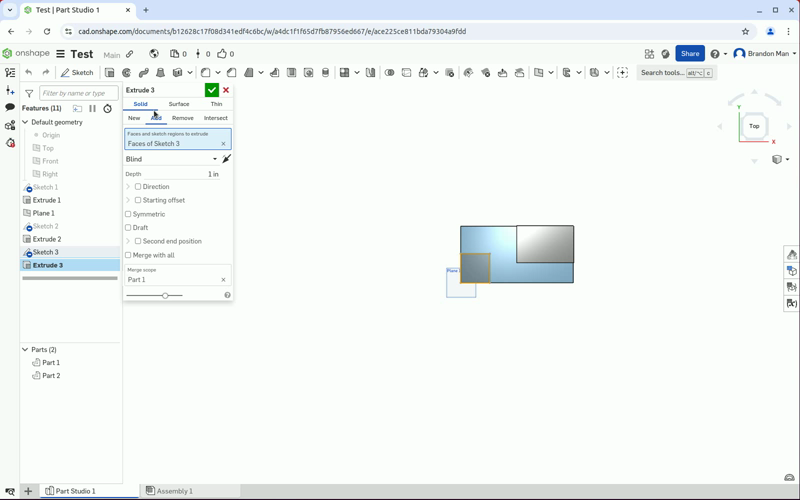
mouse_move(186, 120)
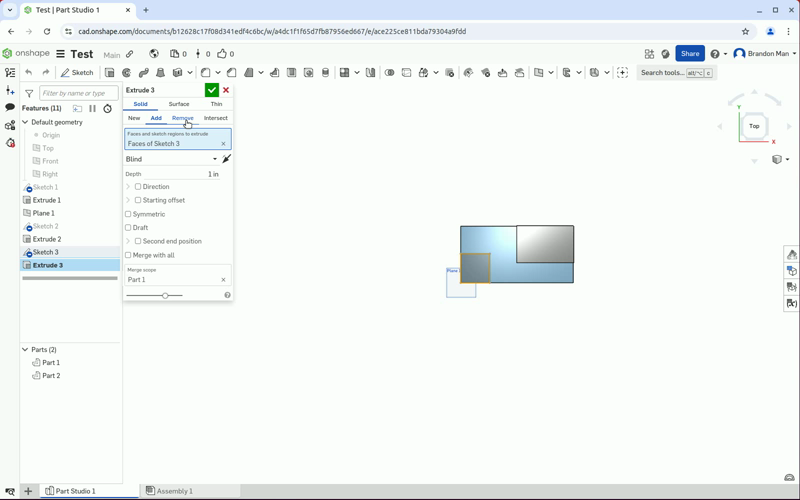
click(186, 120)
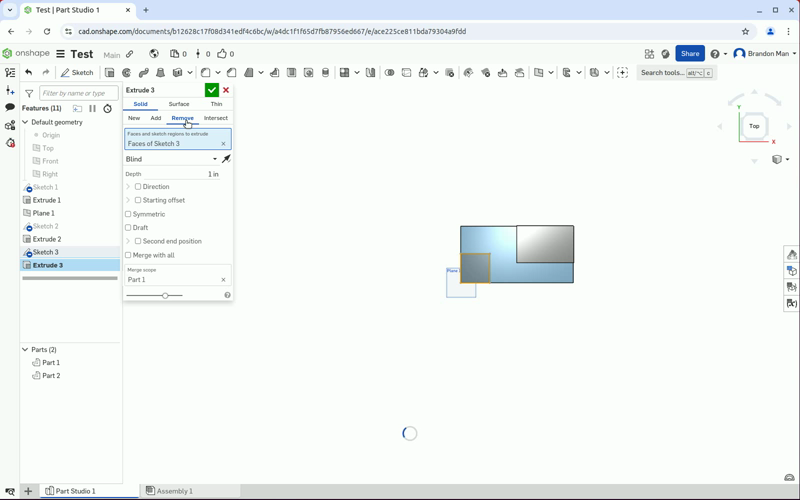
key(tab, 4)
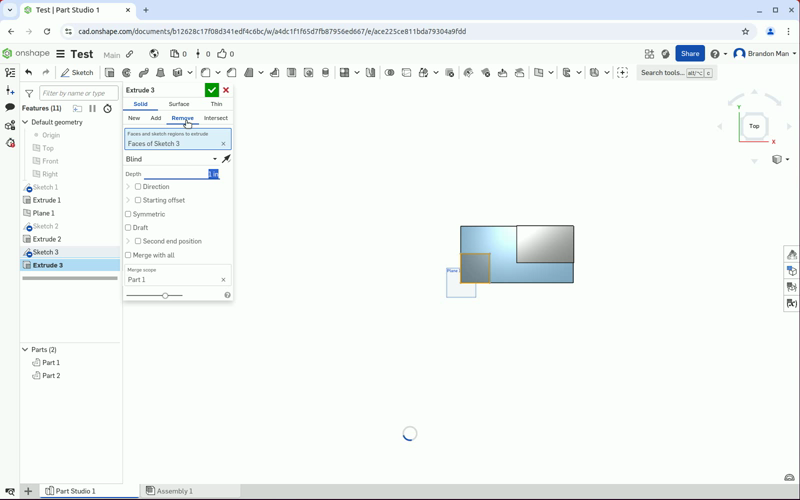
text(4.333)
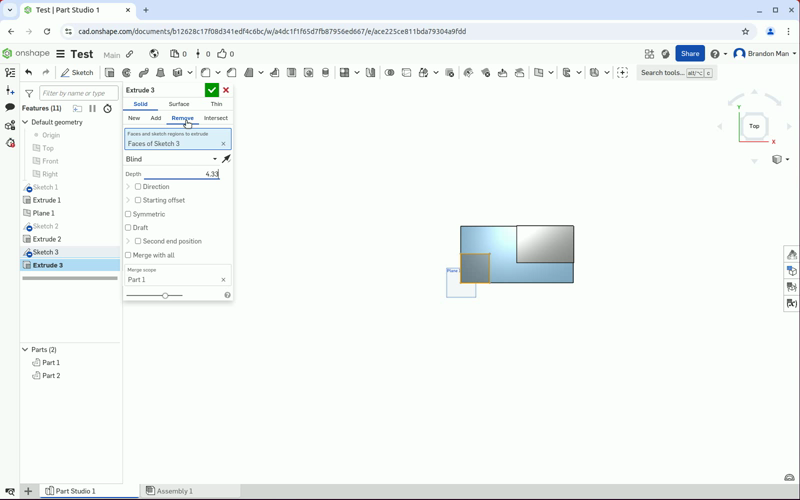
key(tab, 6)
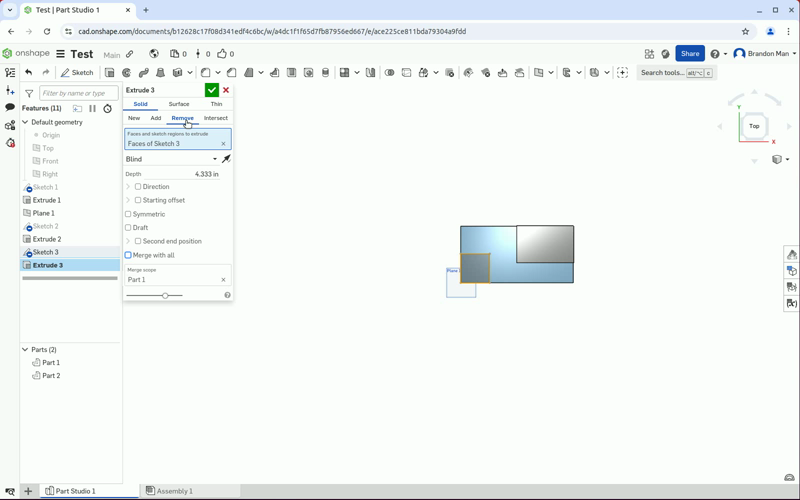
key(space)
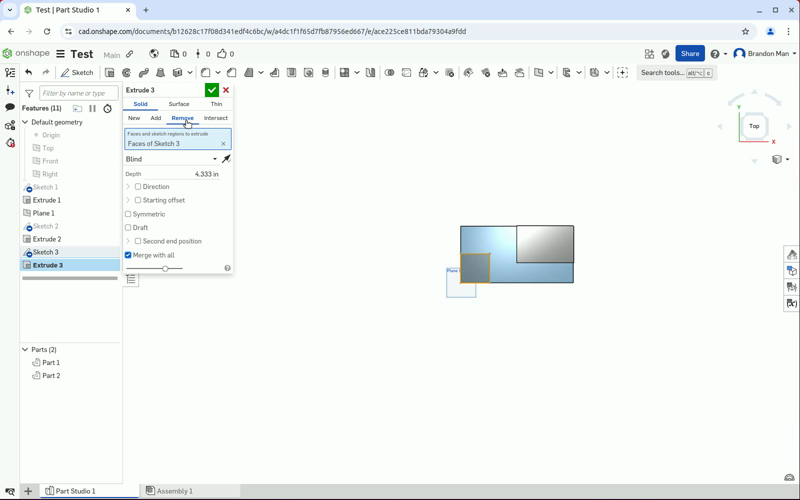
key(enter)
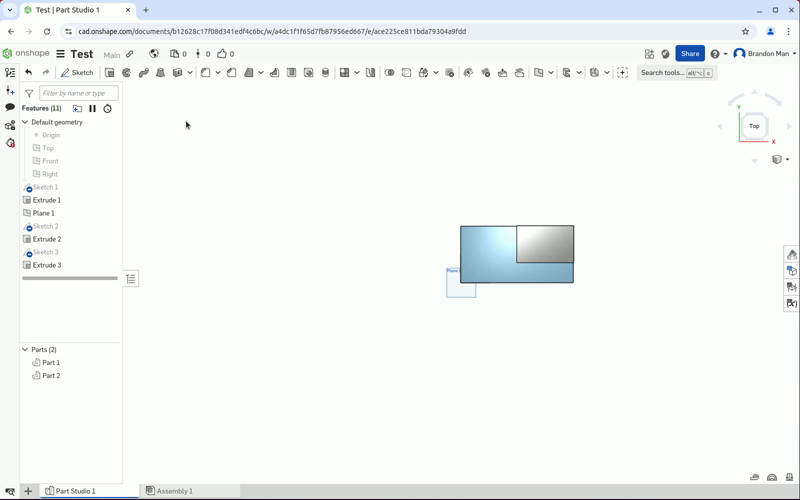
key(shift+h)
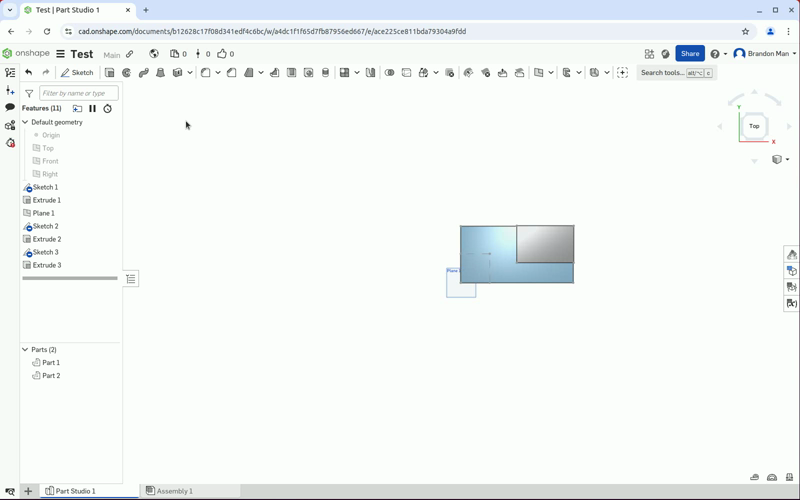
key(shift+h)
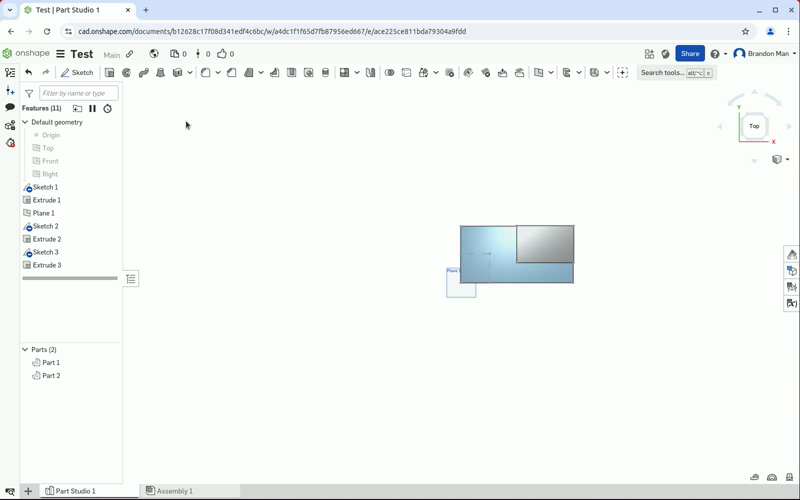
key(shift+7)
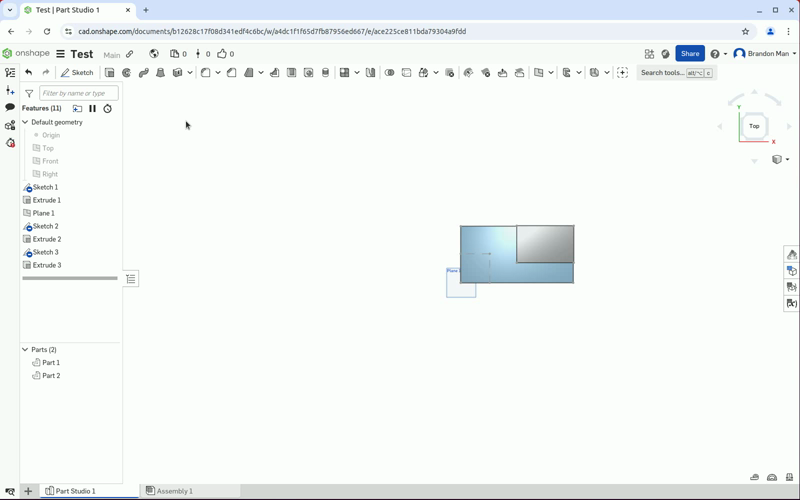
key(up, 3)
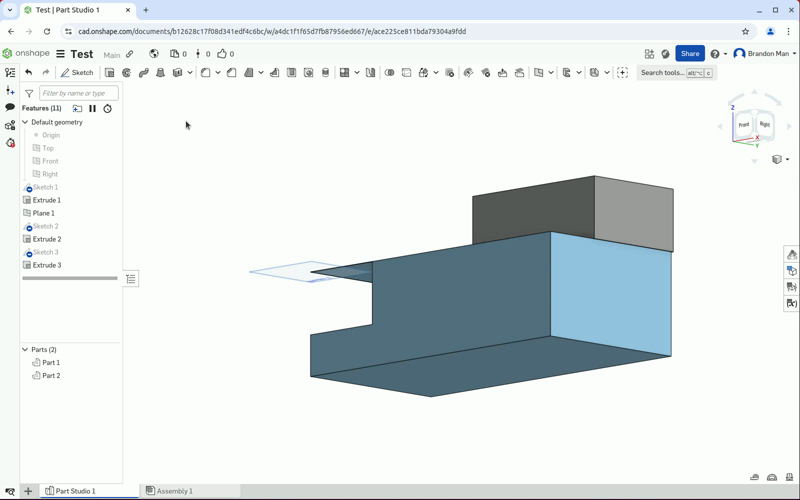
key(left, 3)
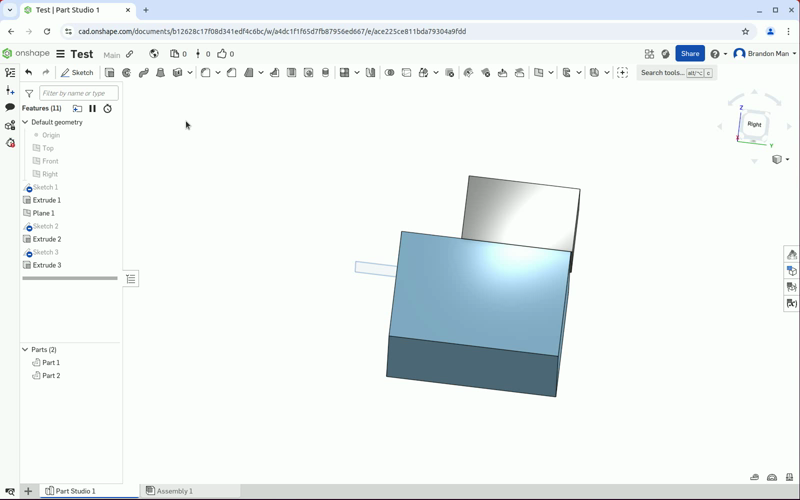
key(right, 3)
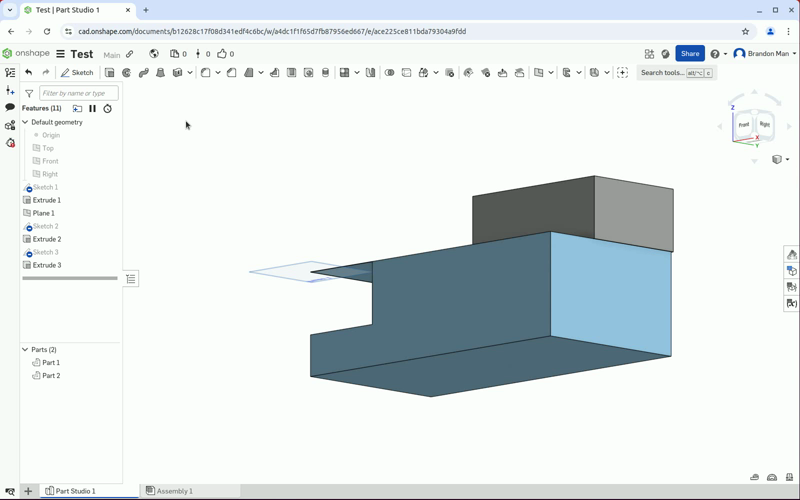
key(down, 3)
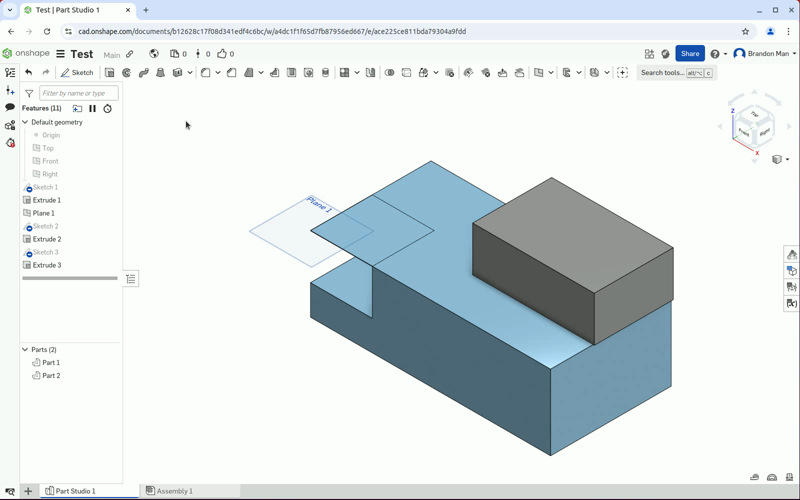
mouse_move(73, 189)
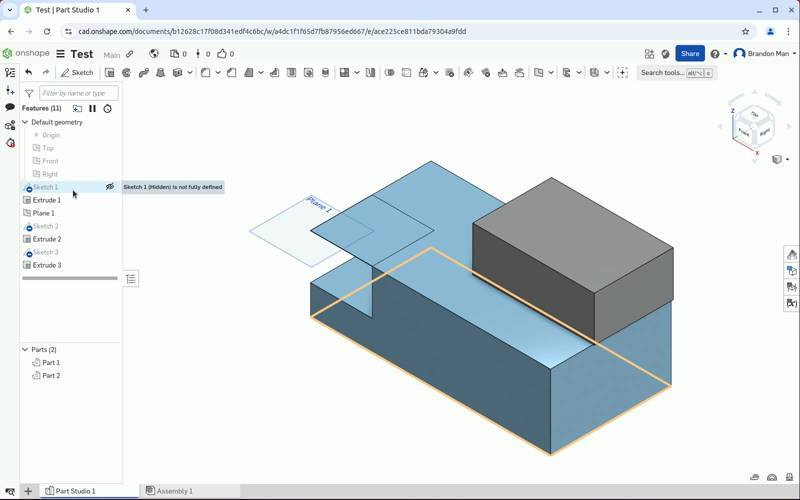
click(73, 189)